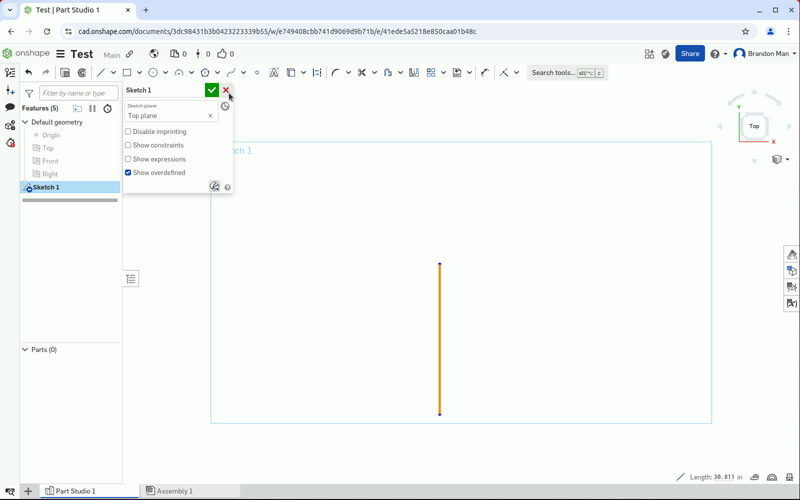
key(shift+h)
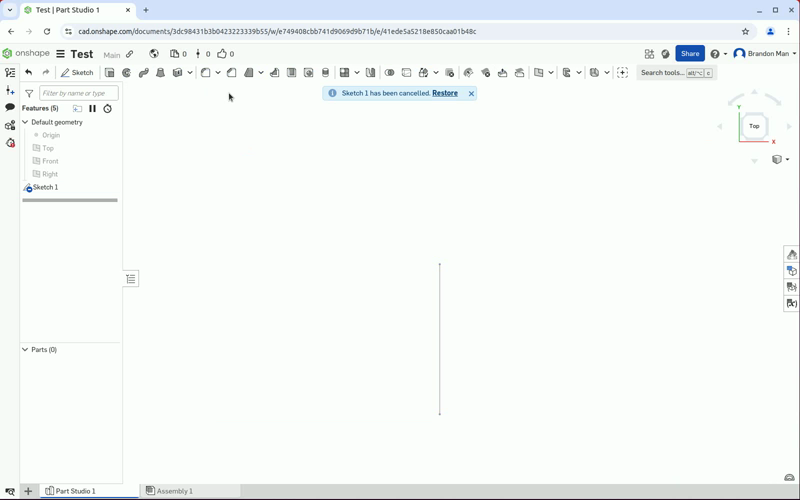
key(shift+s)
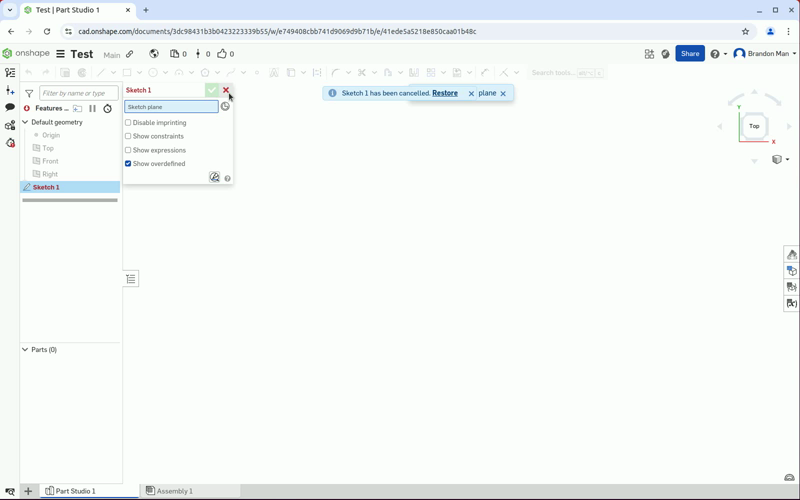
mouse_move(73, 150)
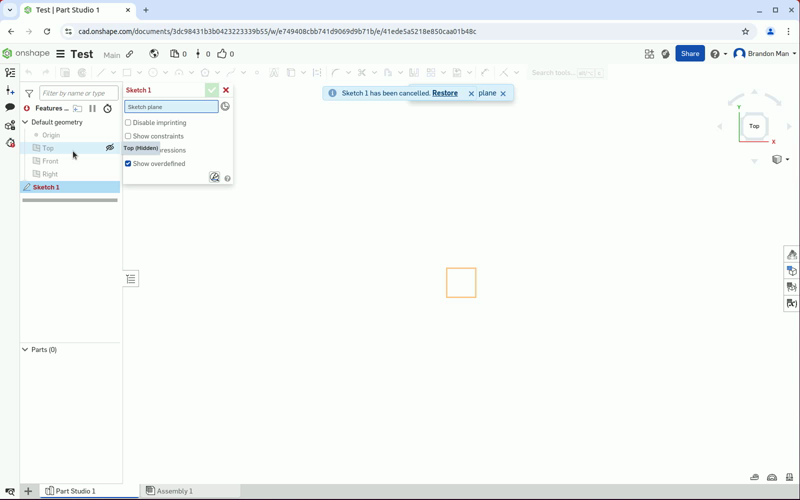
click(73, 150)
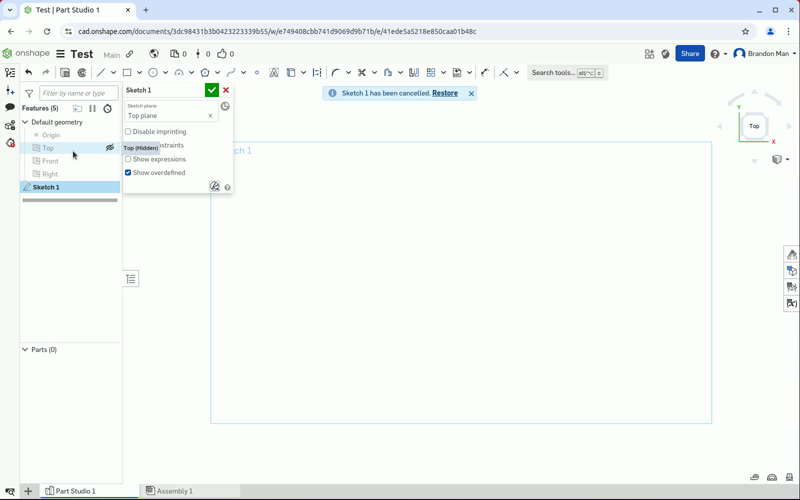
mouse_move(73, 352)
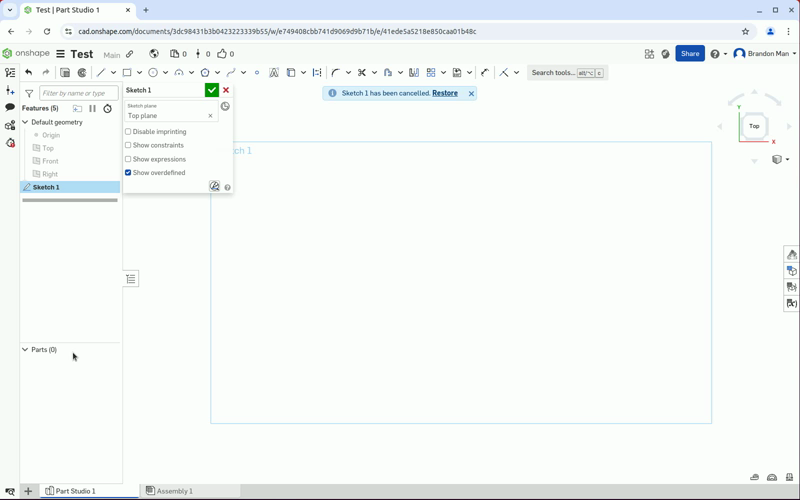
key(y)
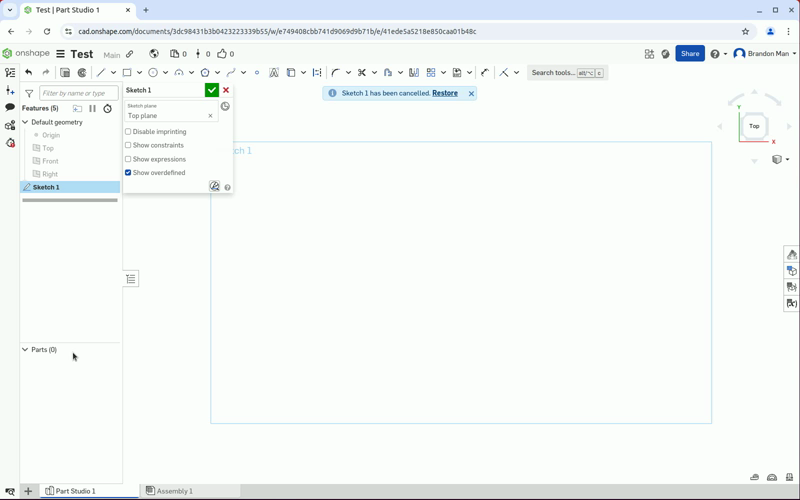
key(c)
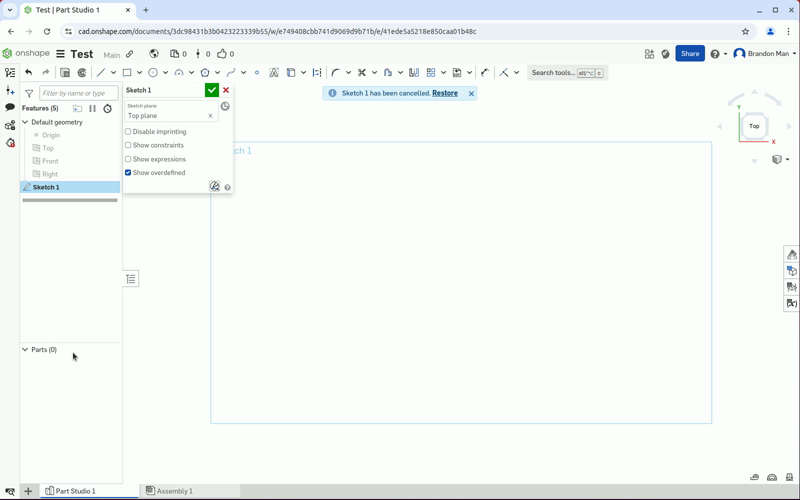
key_down(shift)
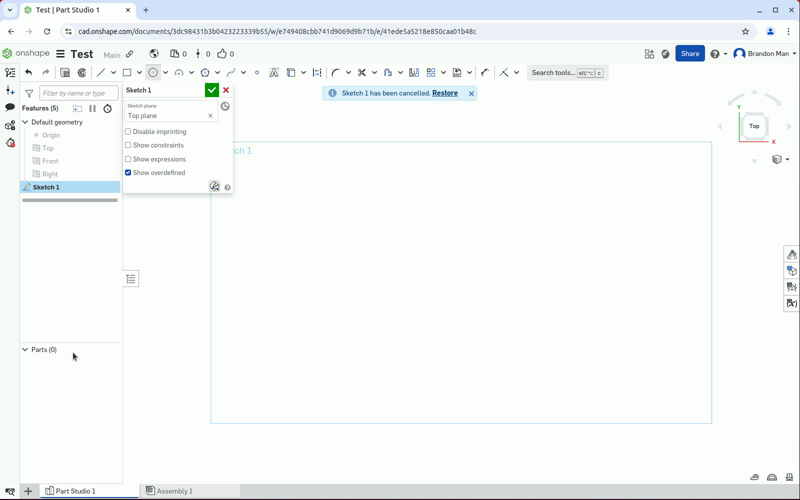
mouse_move(461, 282)
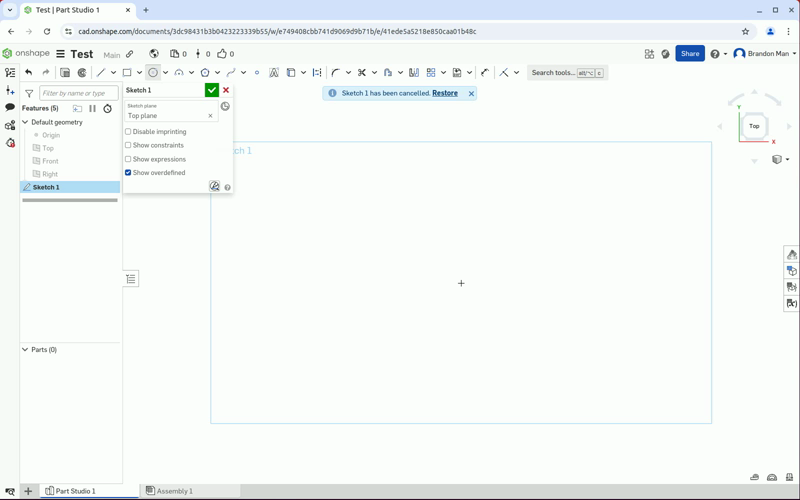
click(461, 282)
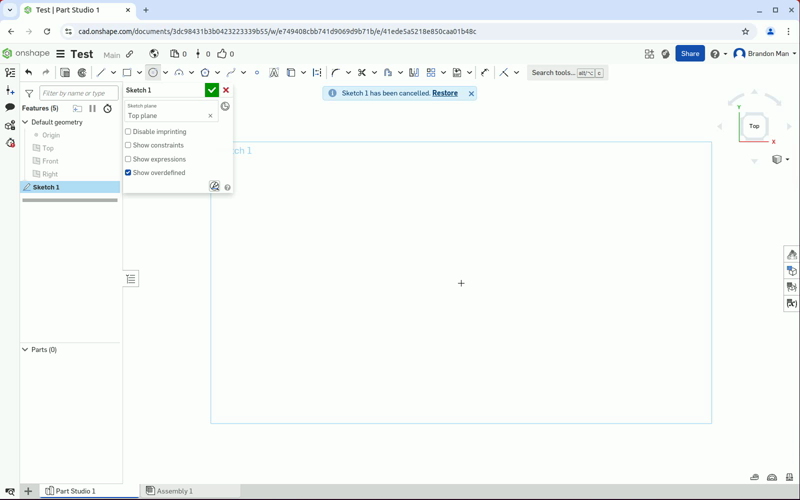
key_up(shift)
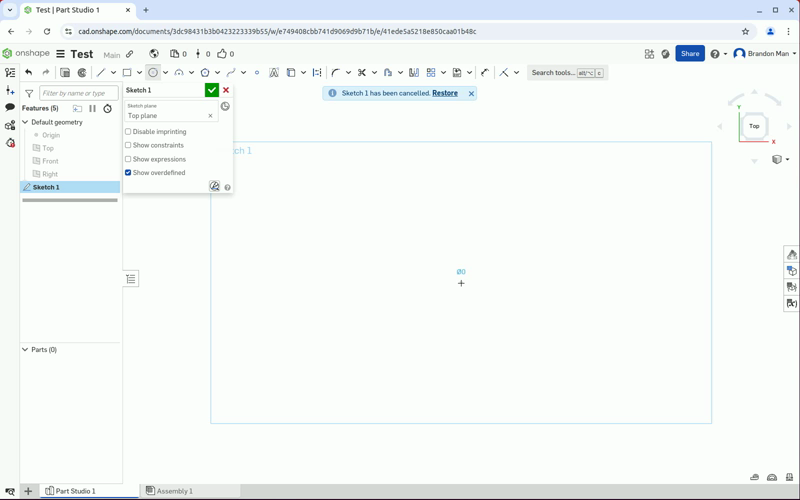
mouse_move(526, 282)
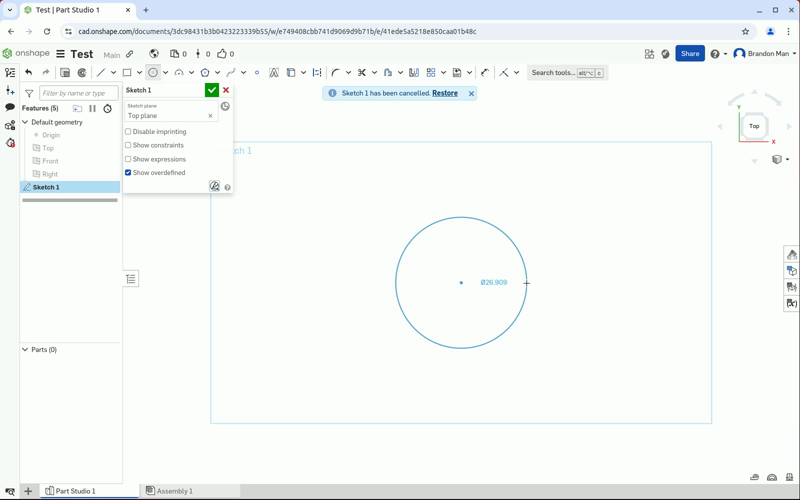
click(526, 282)
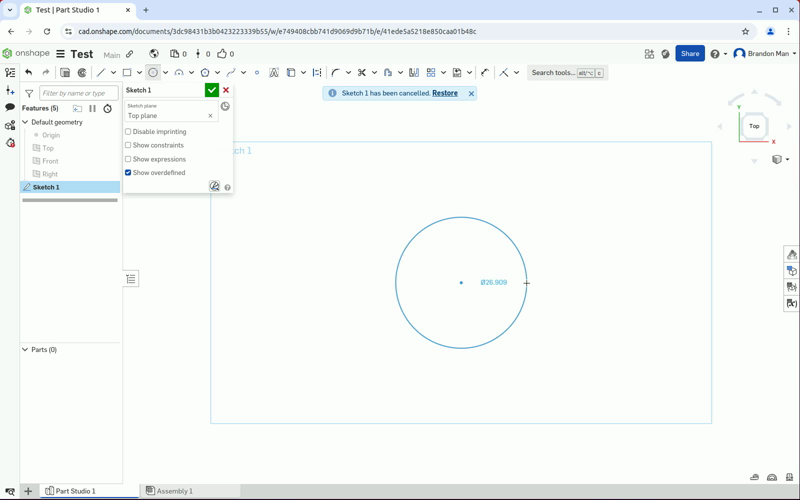
key(esc)
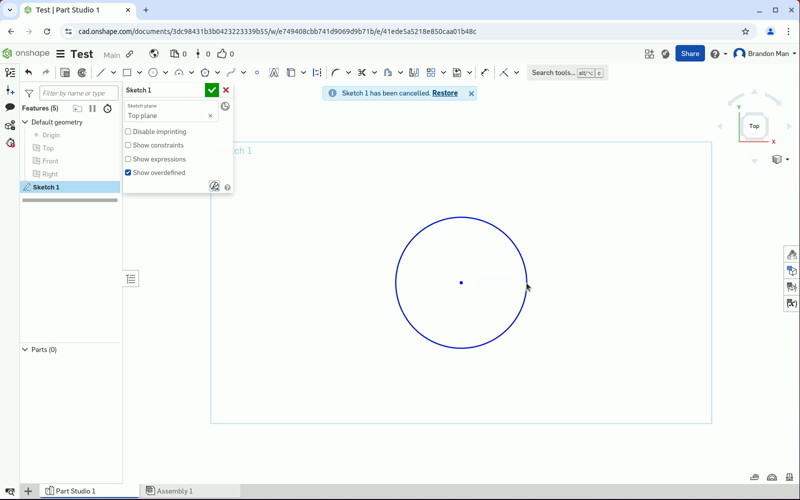
mouse_move(430, 301)
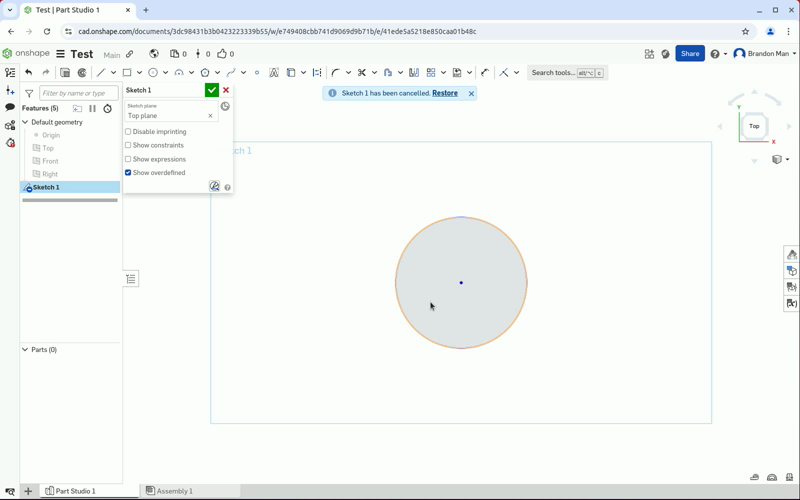
click(430, 301)
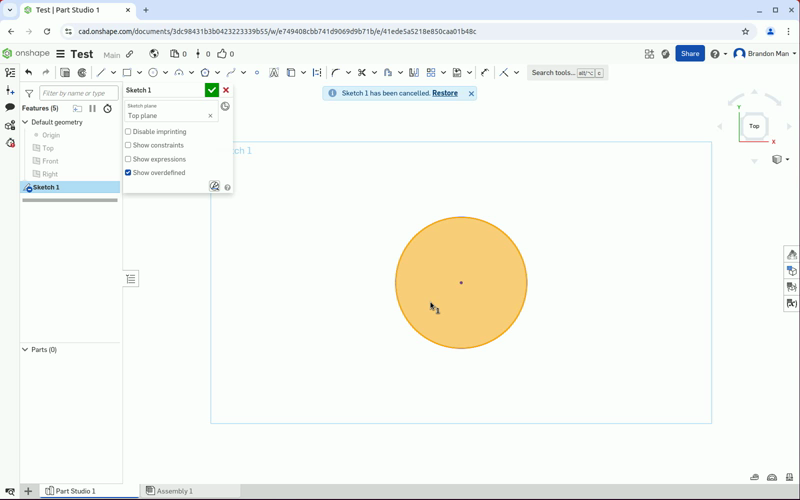
mouse_move(73, 352)
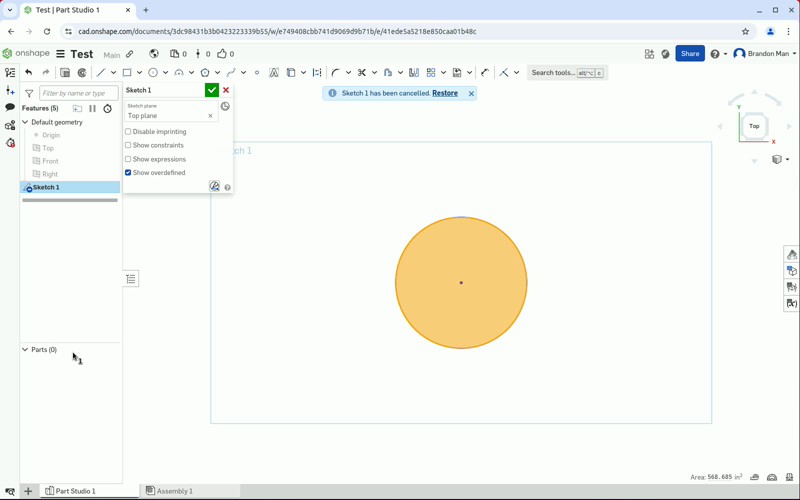
key(shift+y)
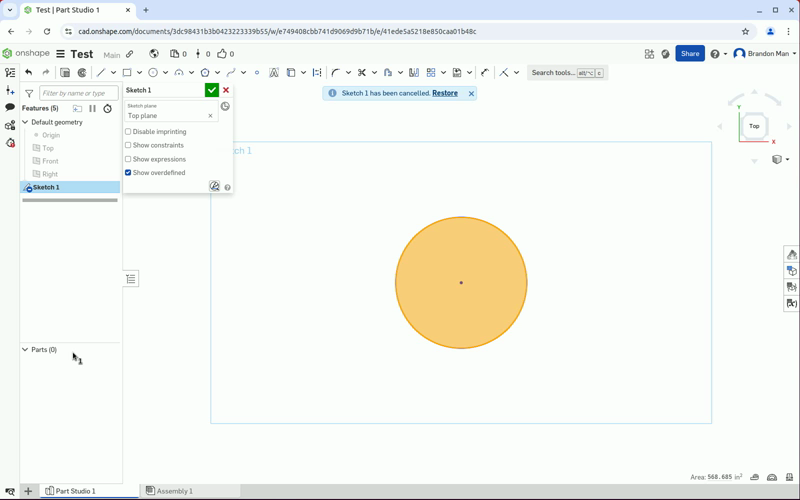
key(shift+e)
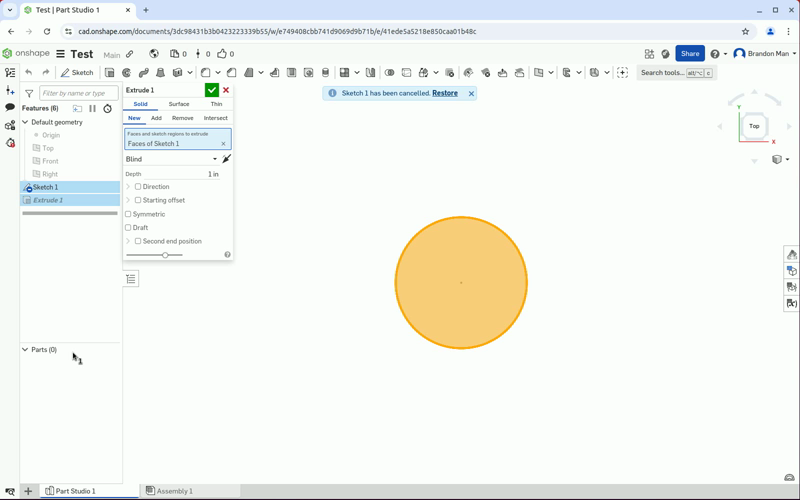
mouse_move(143, 106)
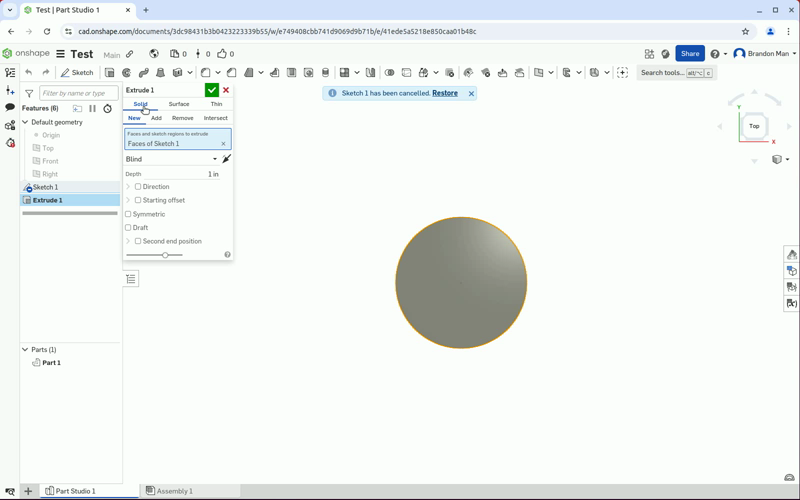
click(143, 106)
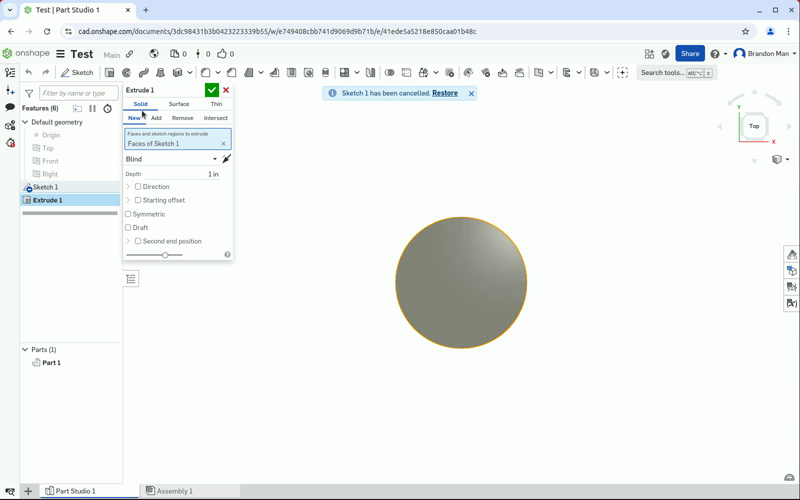
mouse_move(137, 120)
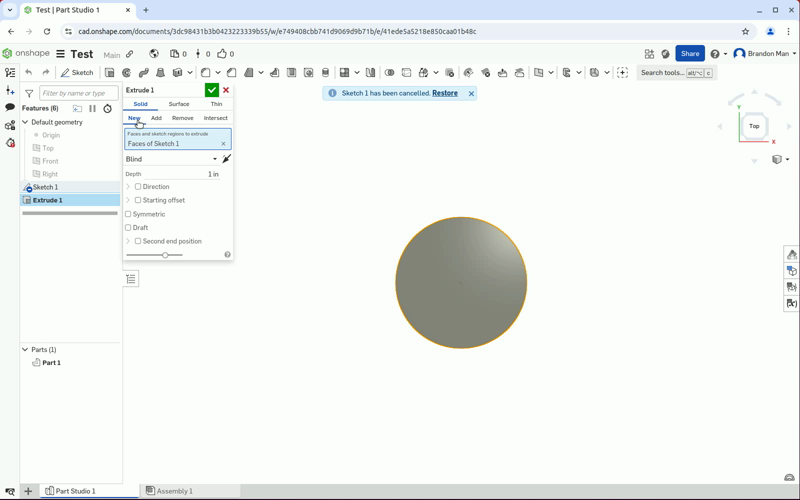
click(137, 120)
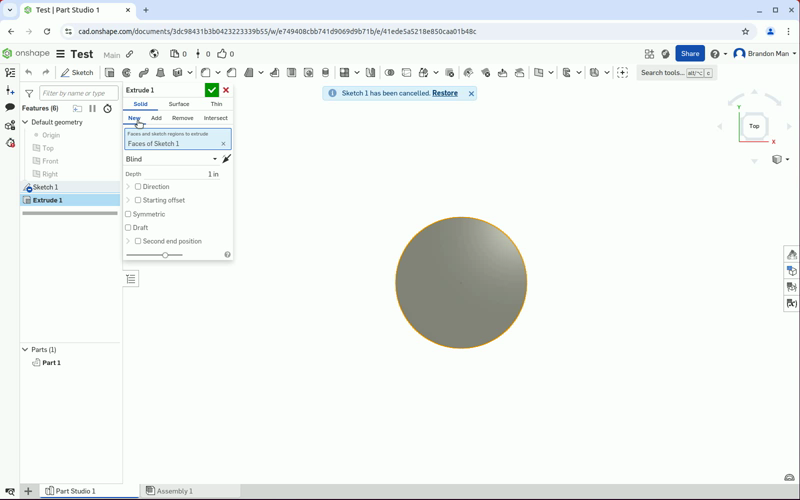
key(tab, 4)
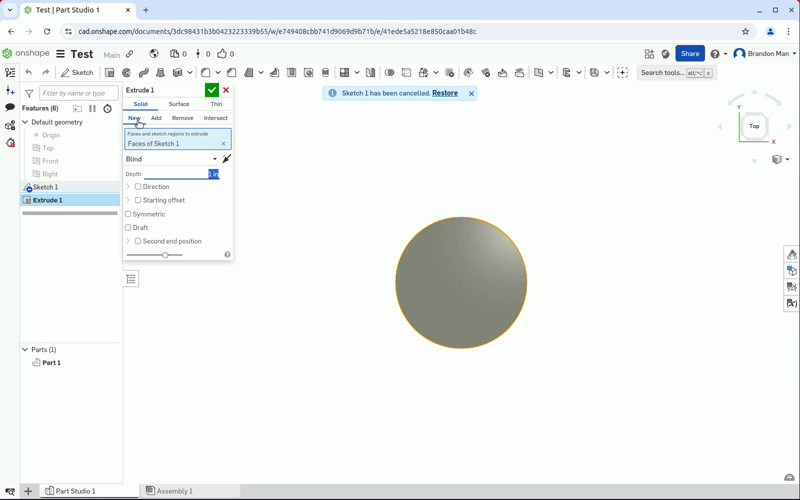
text(2.407)
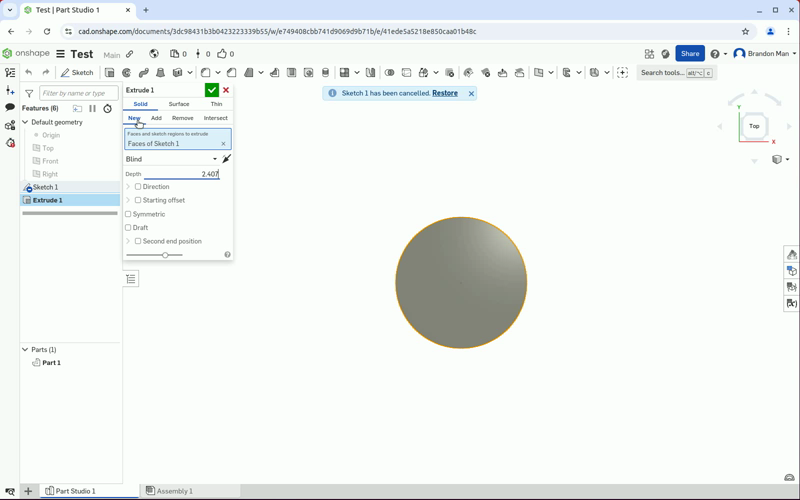
key(enter)
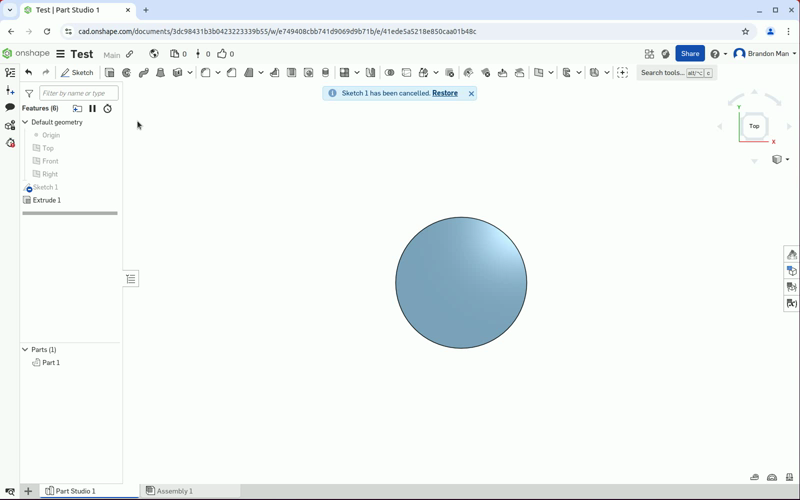
key(shift+h)
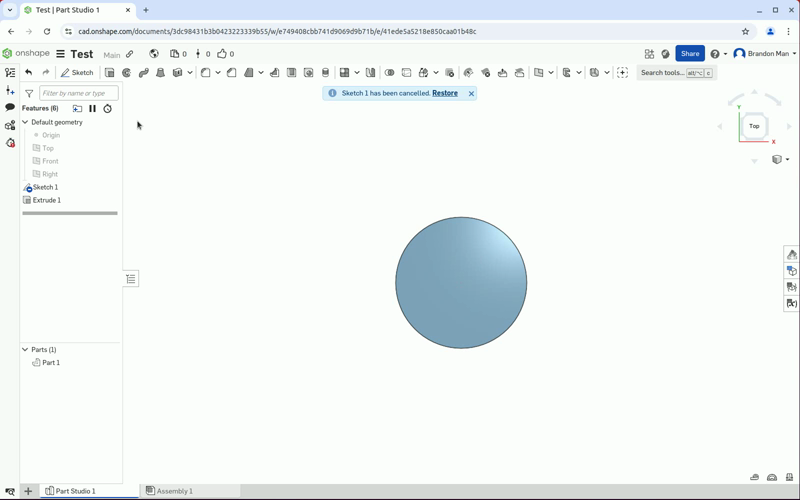
key(shift+h)
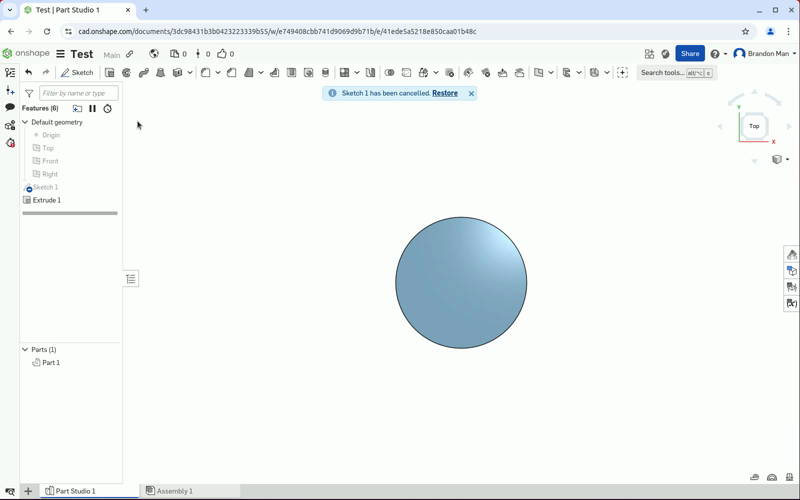
mouse_move(73, 189)
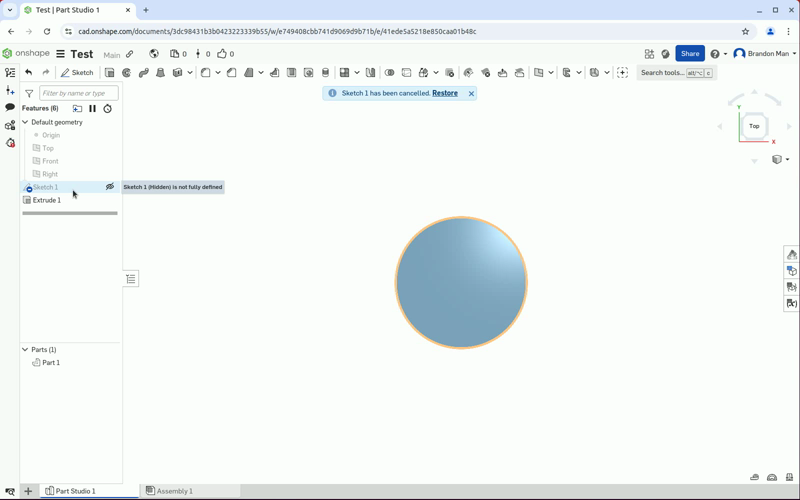
click(73, 189)
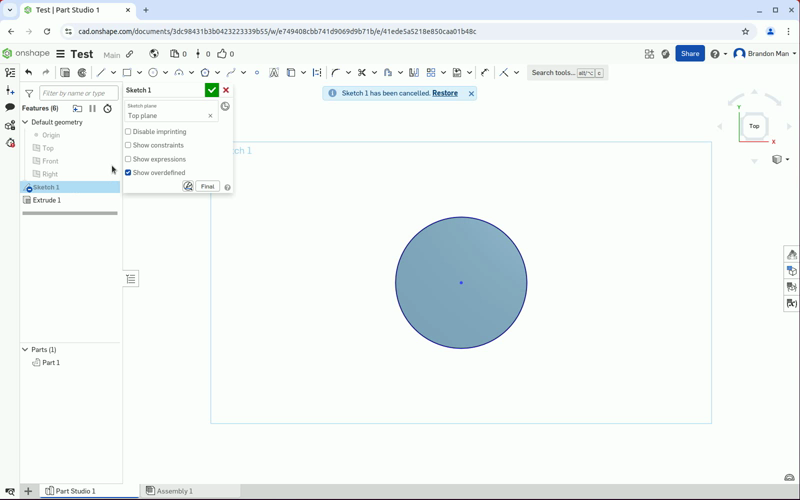
mouse_move(229, 92)
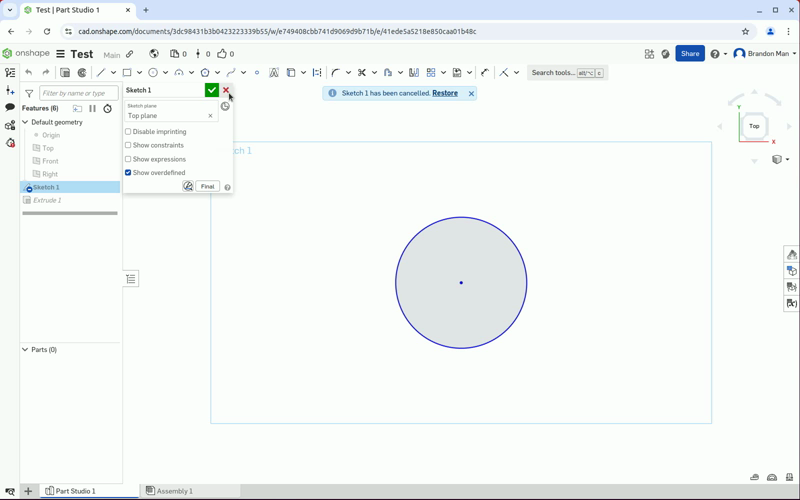
click(229, 92)
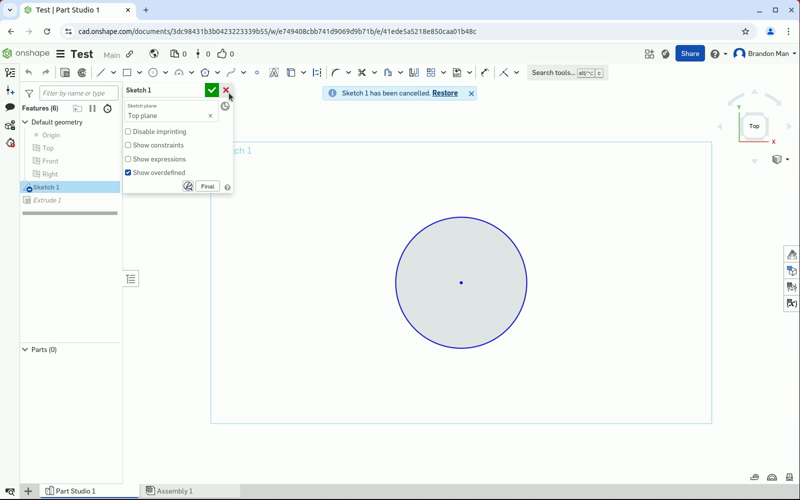
key(shift+s)
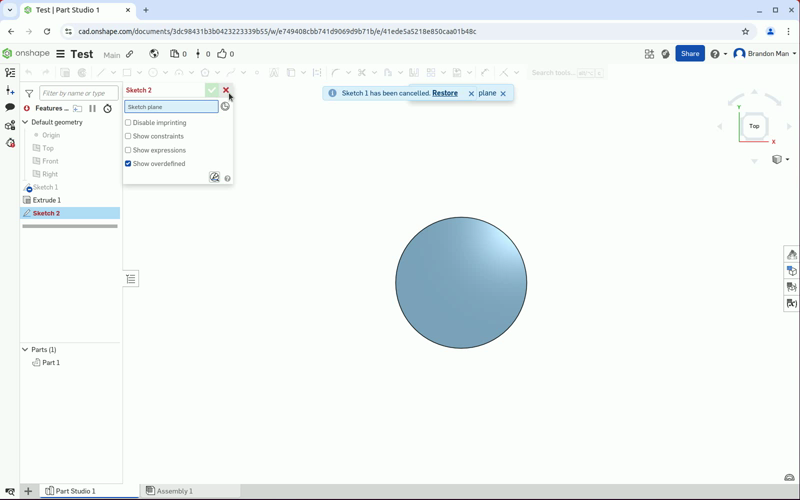
mouse_move(73, 150)
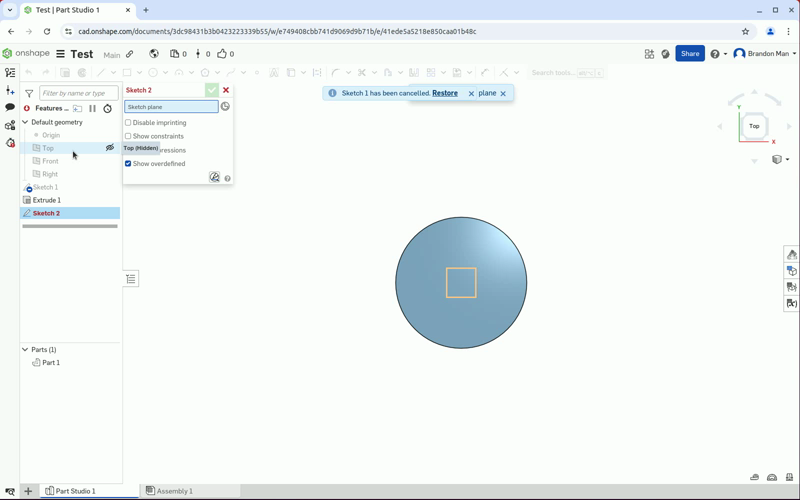
click(73, 150)
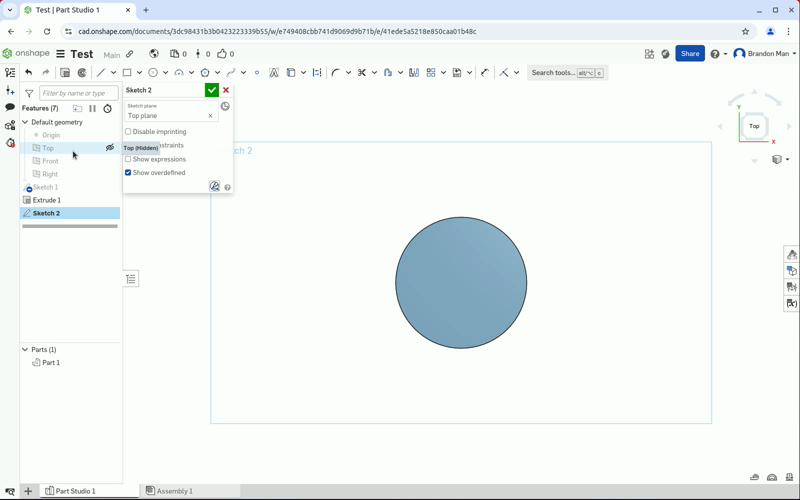
mouse_move(73, 352)
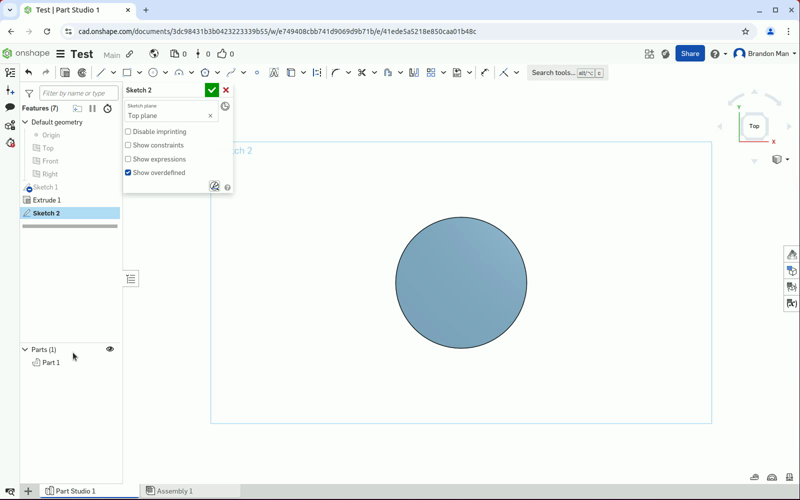
key(y)
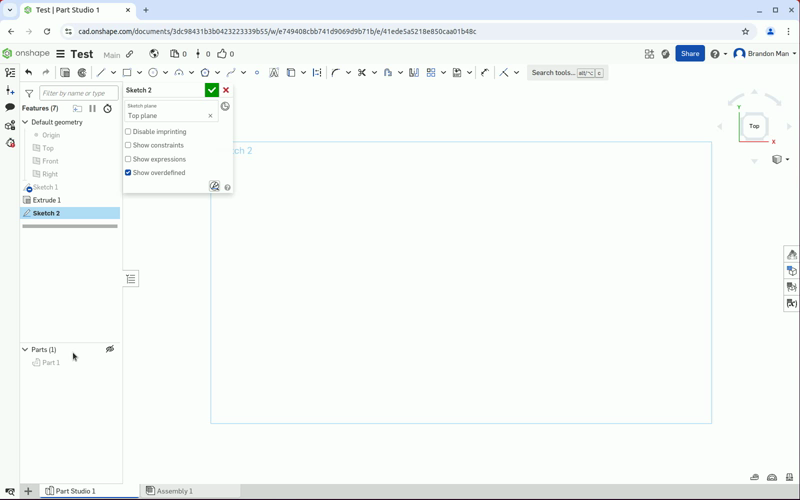
key(c)
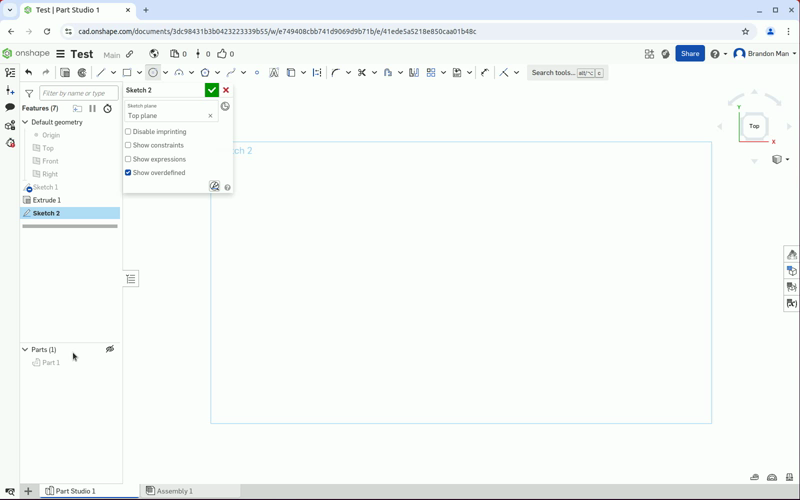
key_down(shift)
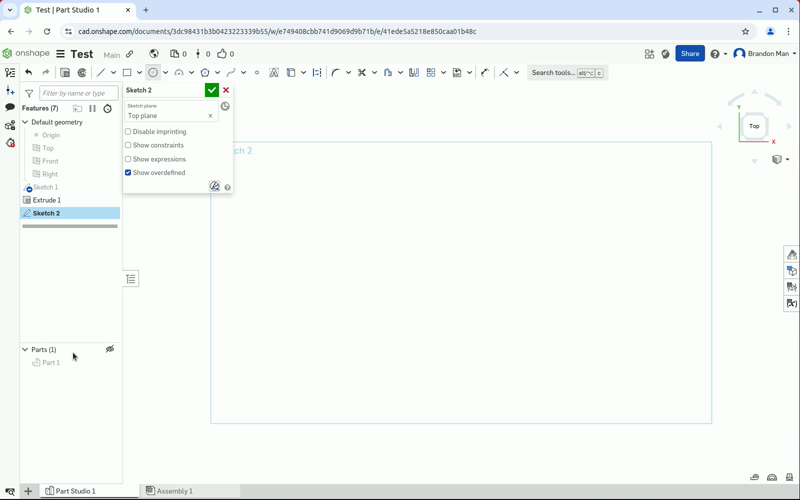
mouse_move(461, 282)
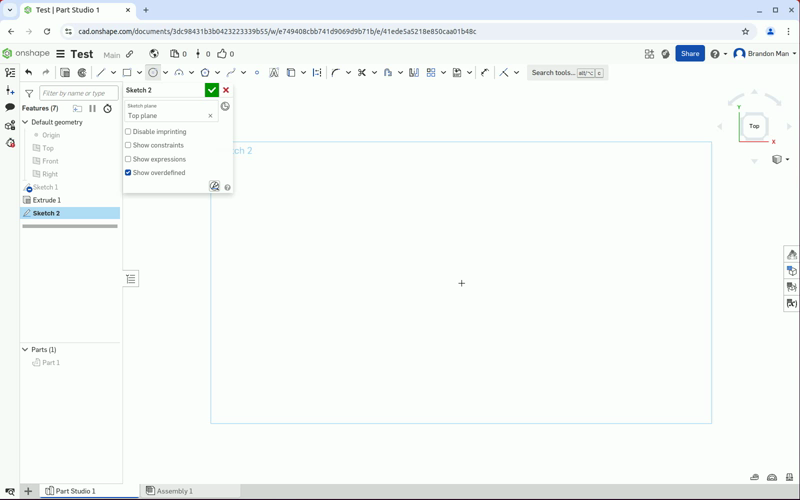
click(461, 282)
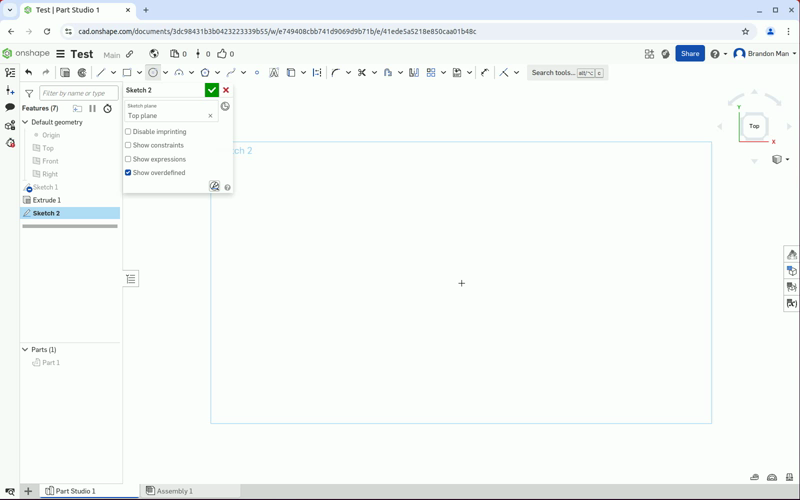
key_up(shift)
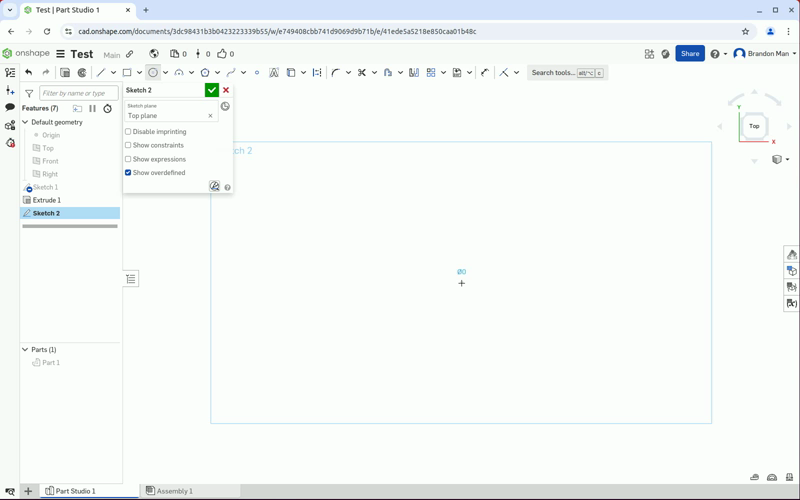
mouse_move(517, 282)
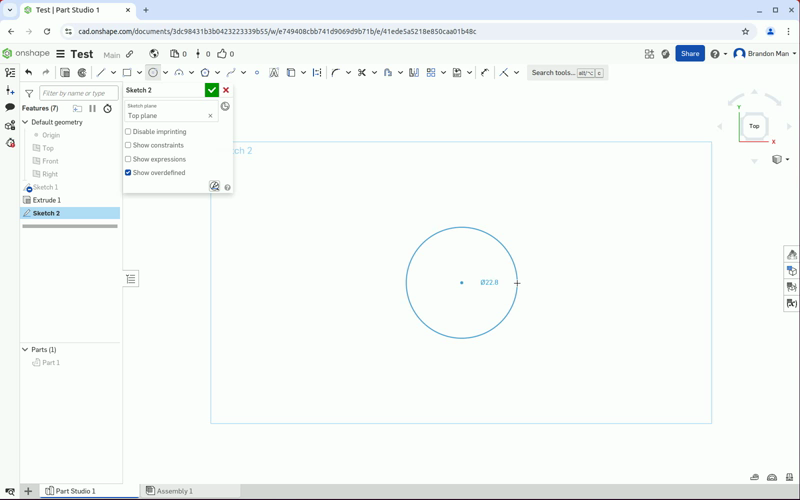
click(517, 282)
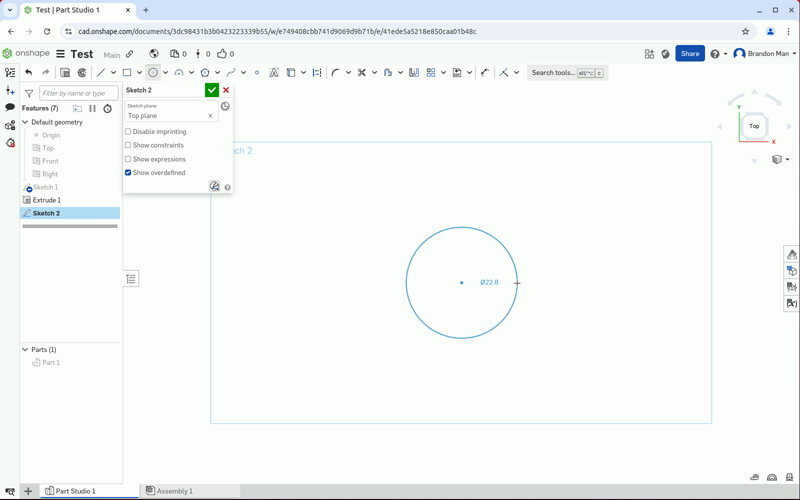
key(esc)
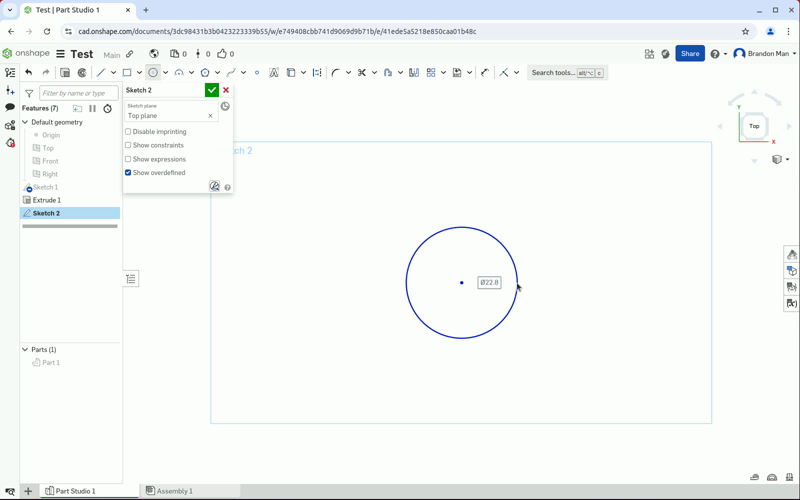
mouse_move(425, 289)
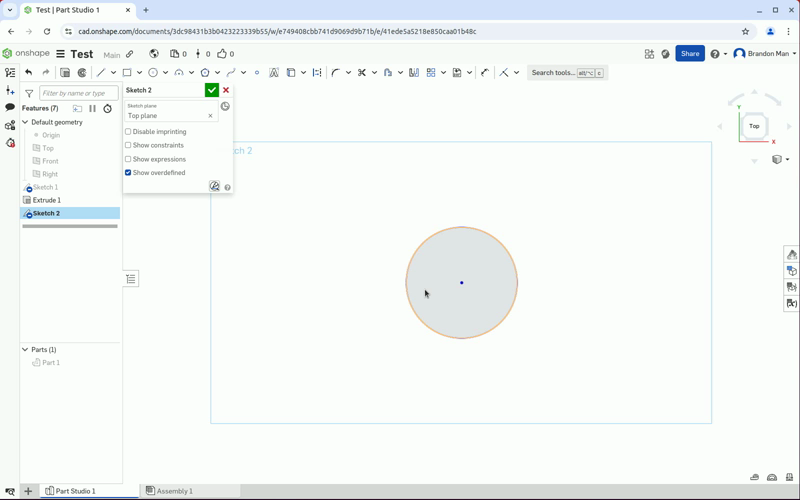
click(425, 289)
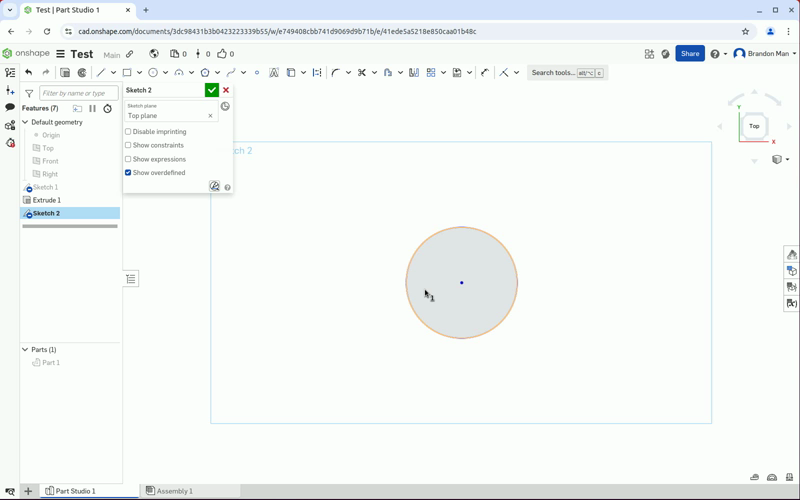
mouse_move(73, 352)
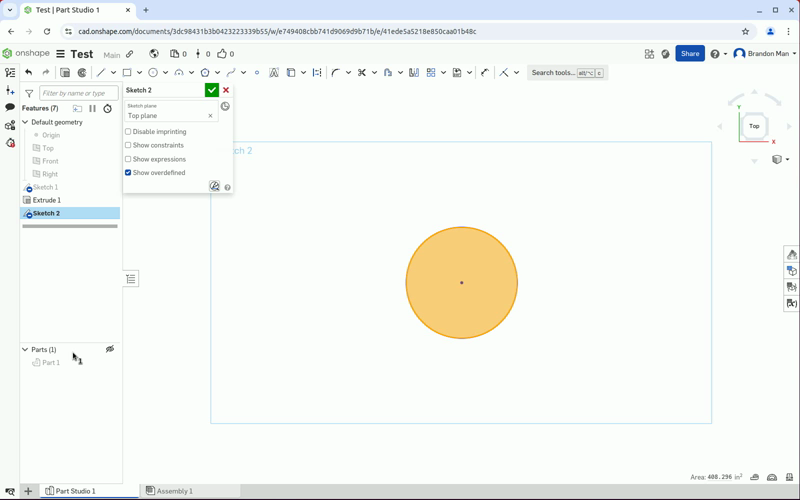
key(shift+y)
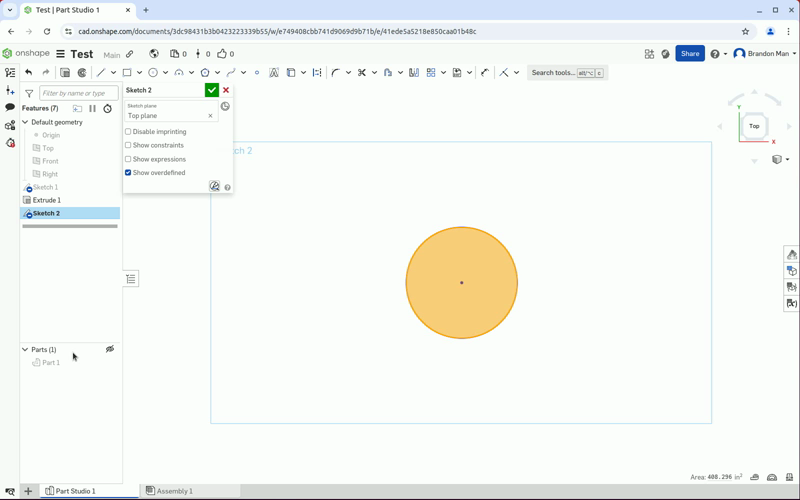
key(shift+e)
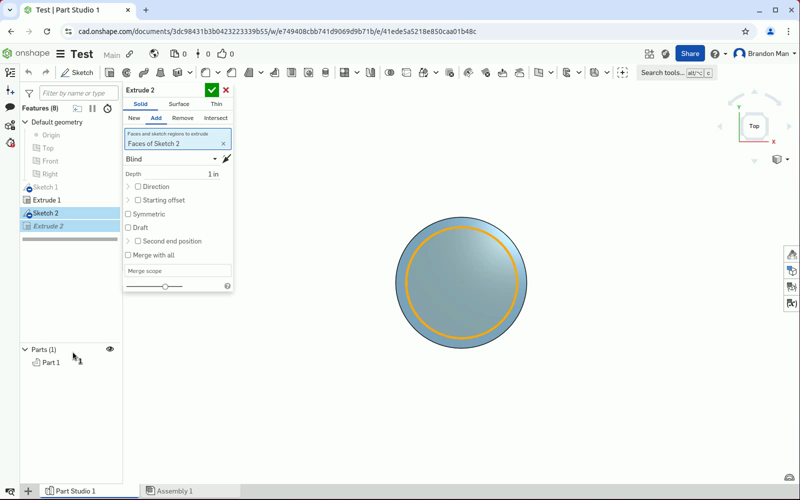
mouse_move(143, 106)
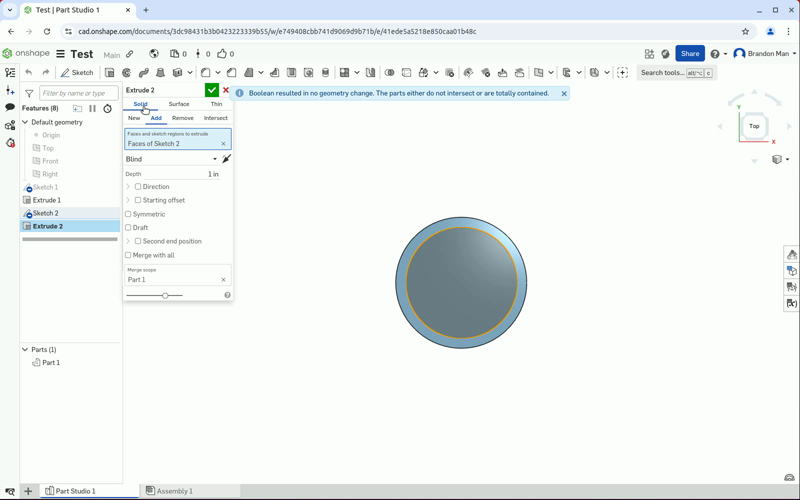
click(143, 106)
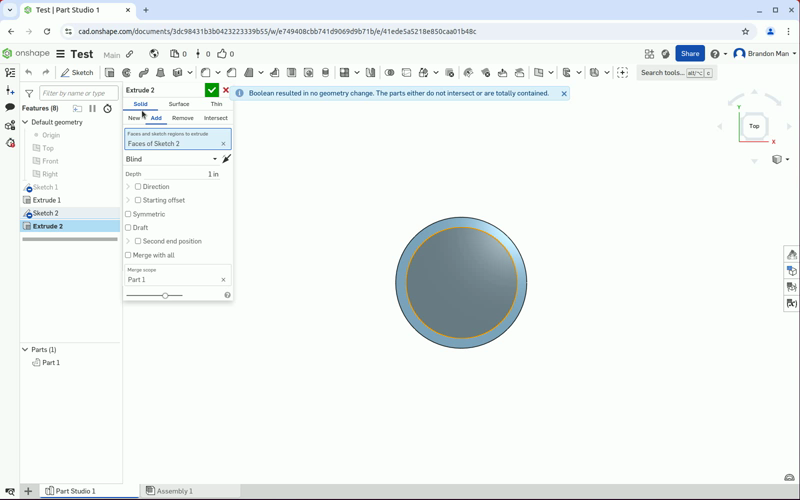
mouse_move(137, 120)
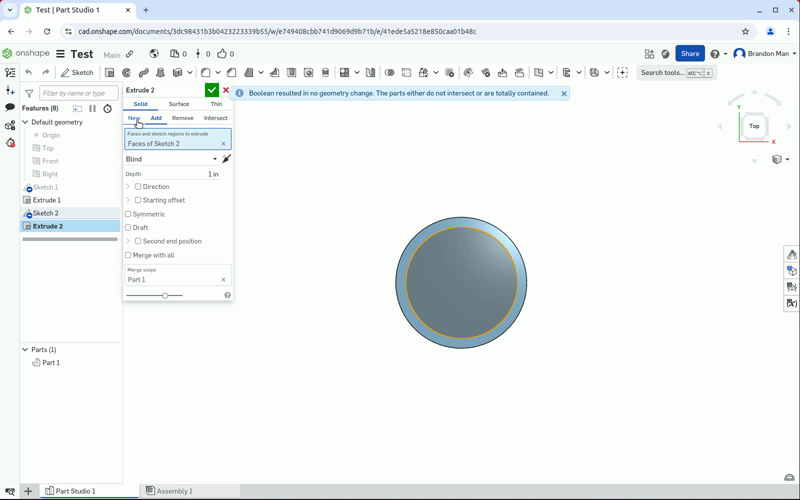
click(137, 120)
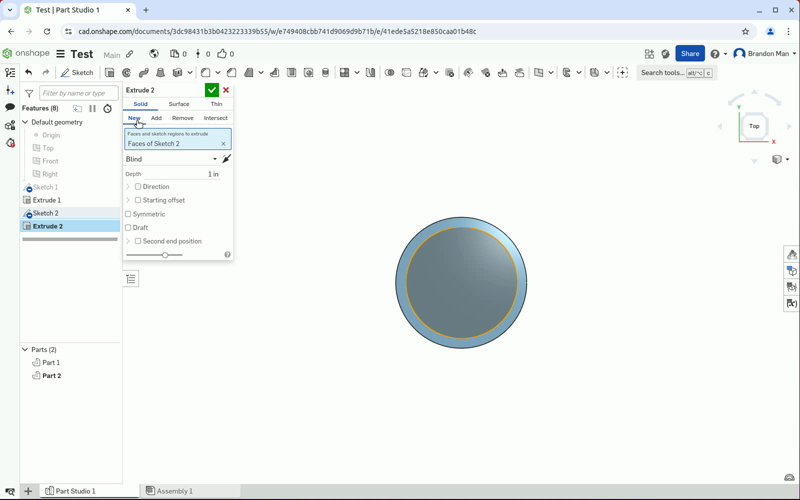
key(tab, 4)
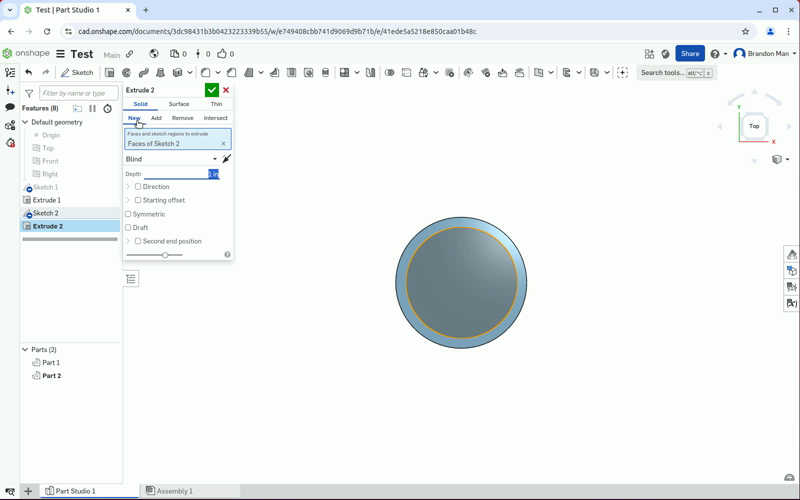
text(1.204)
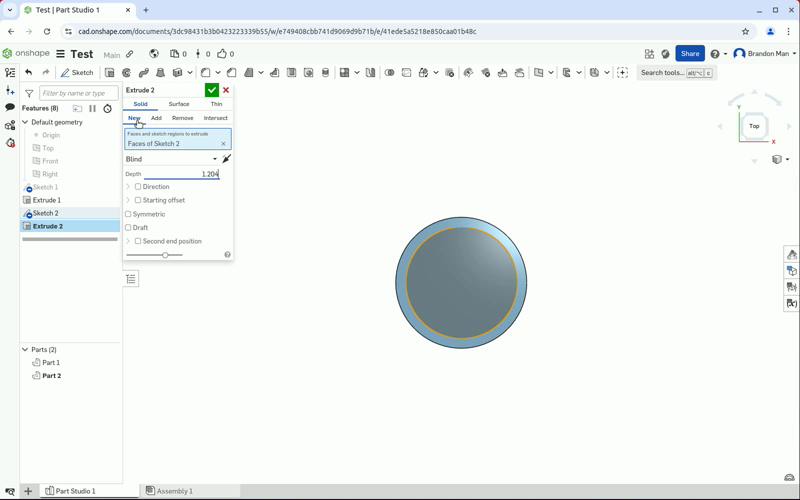
key(enter)
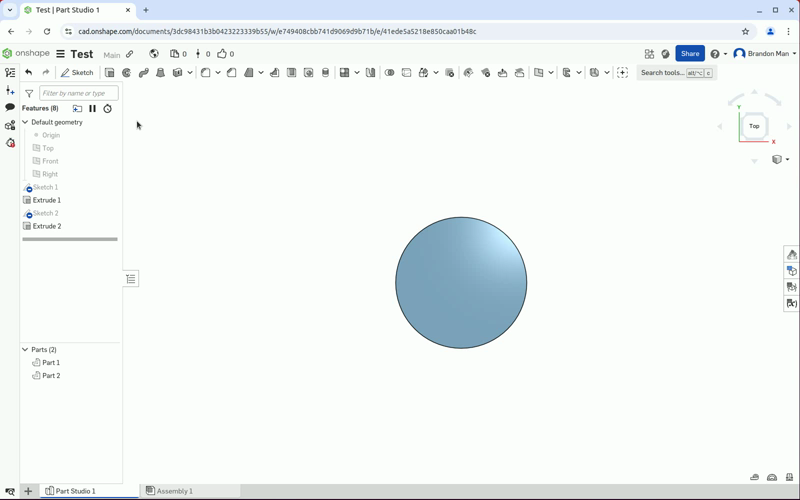
key(shift+h)
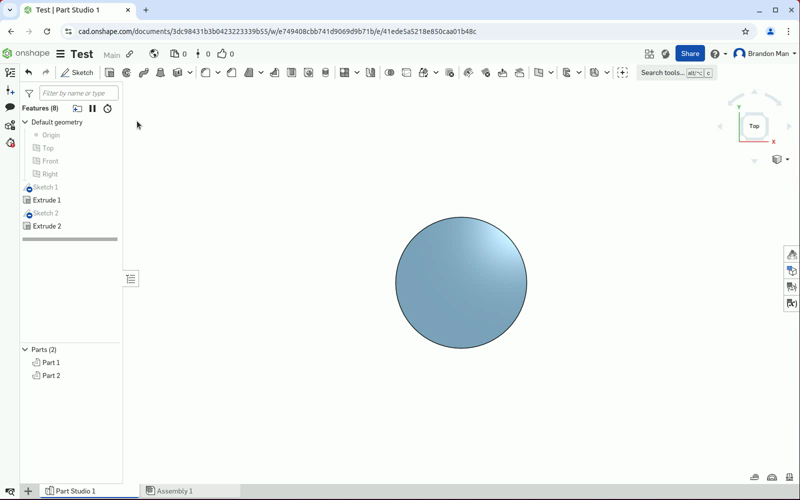
key(shift+h)
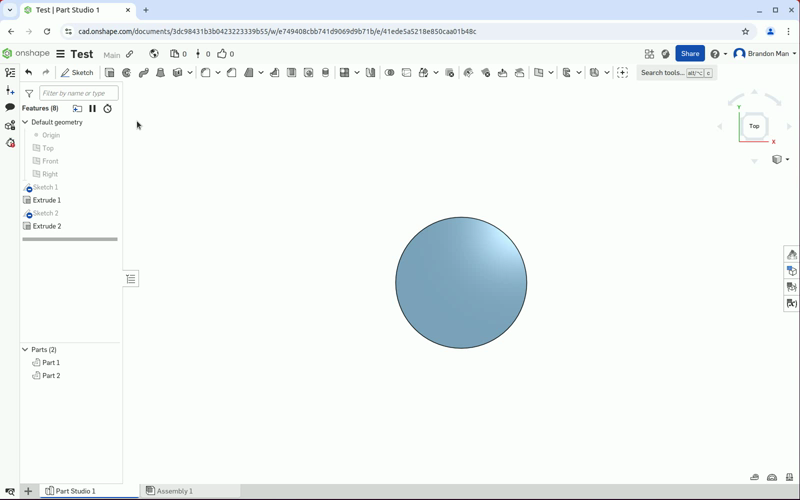
mouse_move(73, 189)
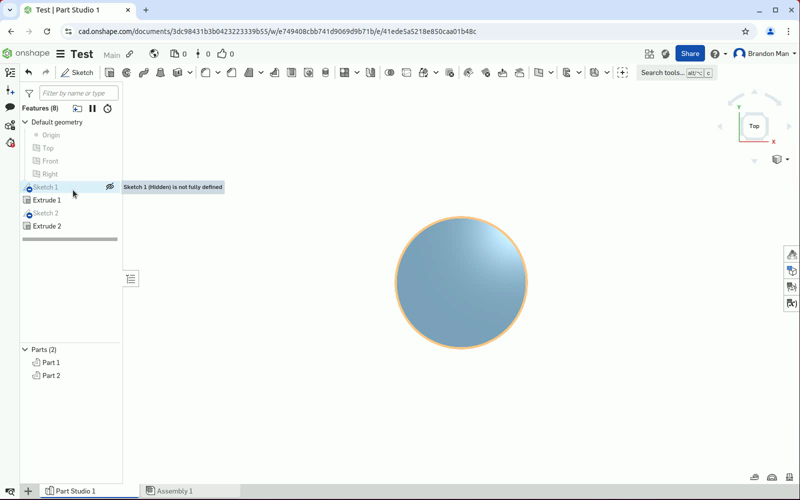
click(73, 189)
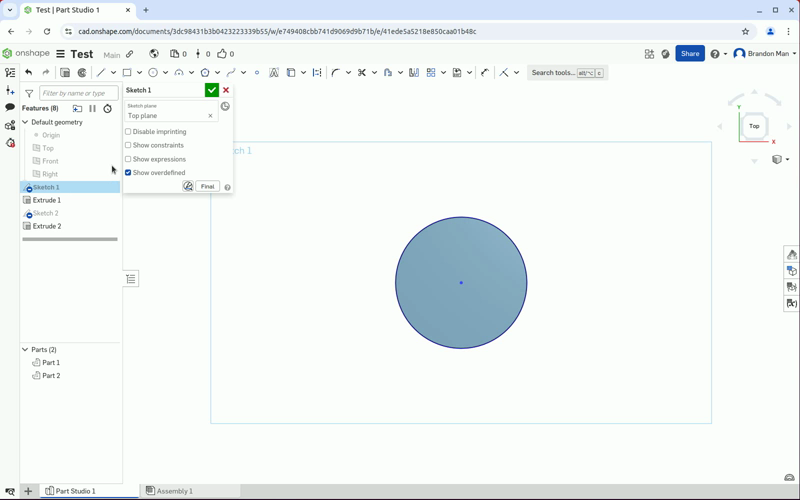
mouse_move(229, 92)
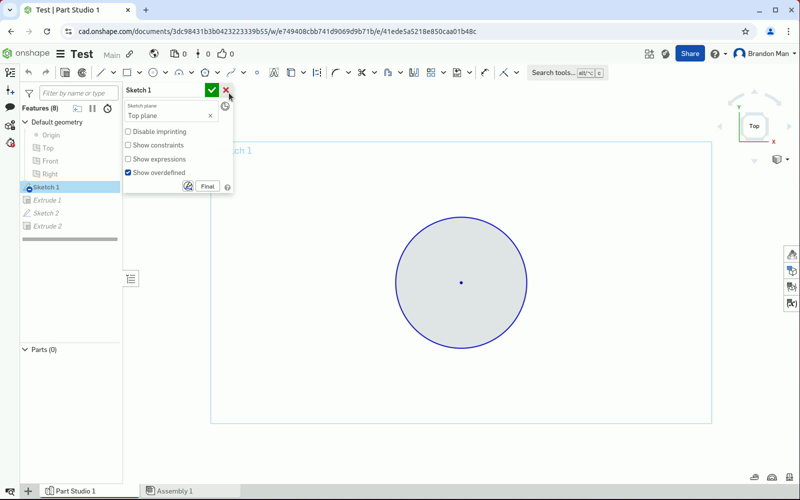
click(229, 92)
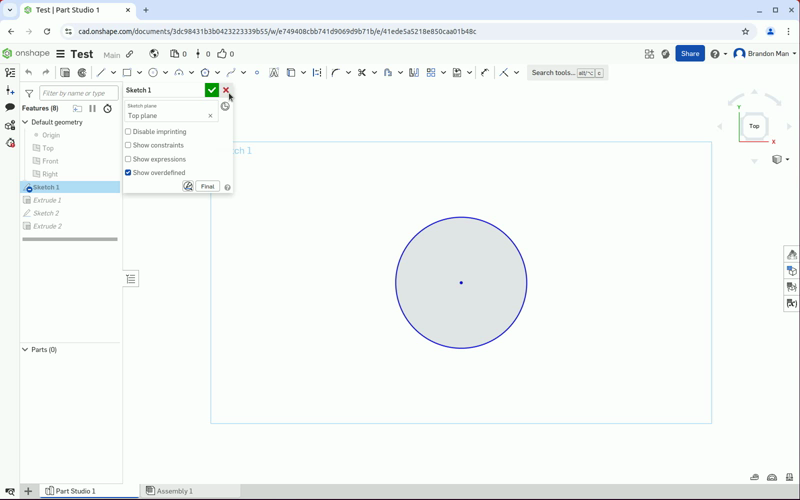
key(shift+s)
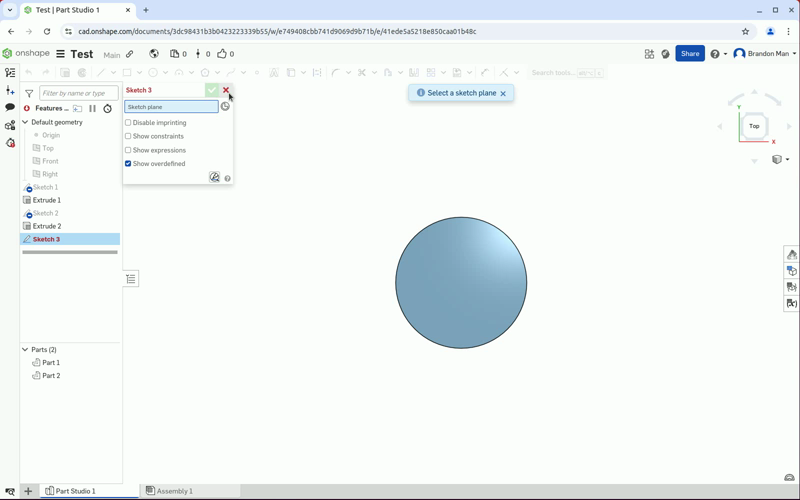
mouse_move(73, 150)
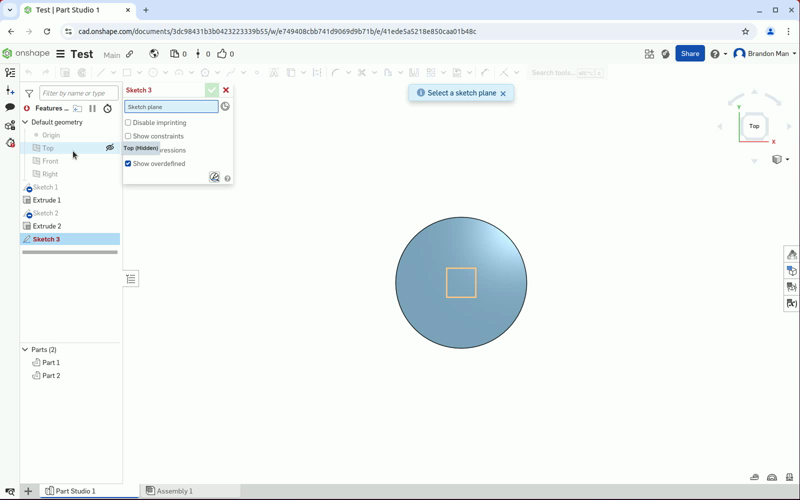
click(73, 150)
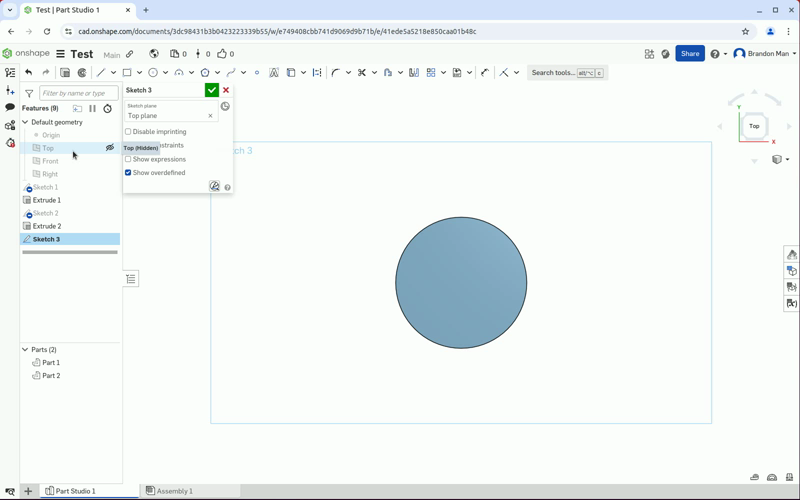
mouse_move(73, 352)
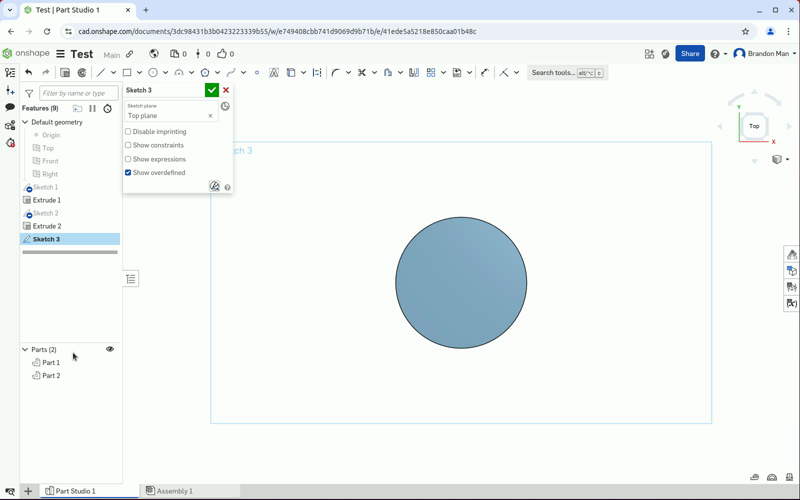
key(y)
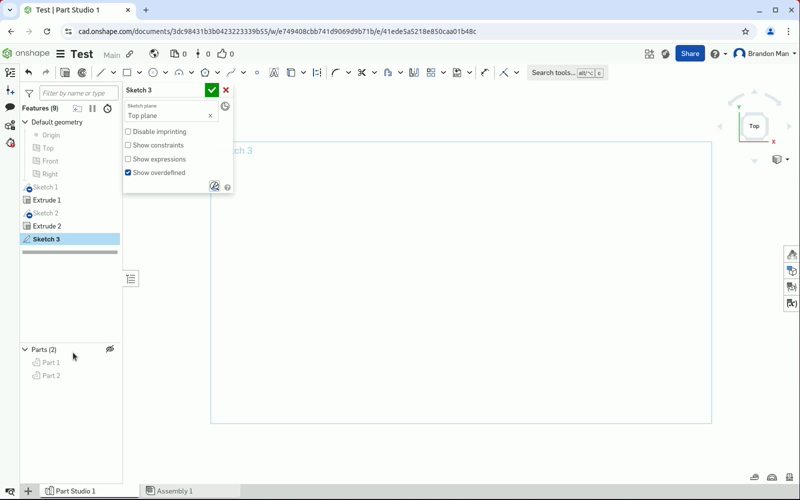
key(c)
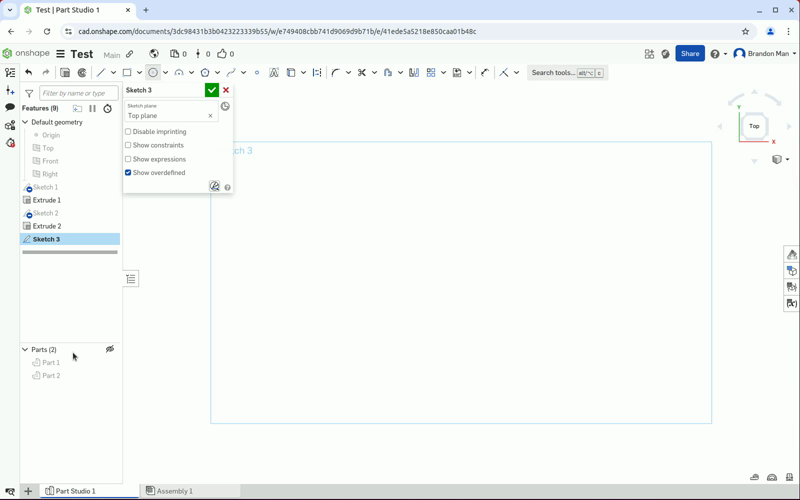
key_down(shift)
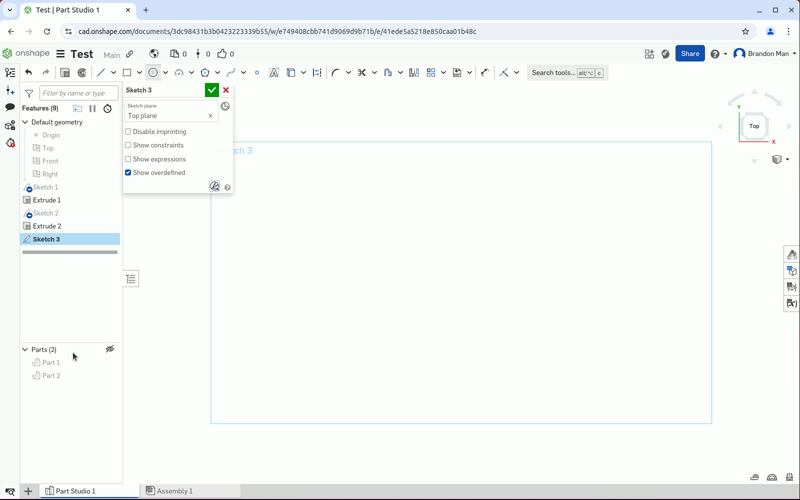
mouse_move(461, 282)
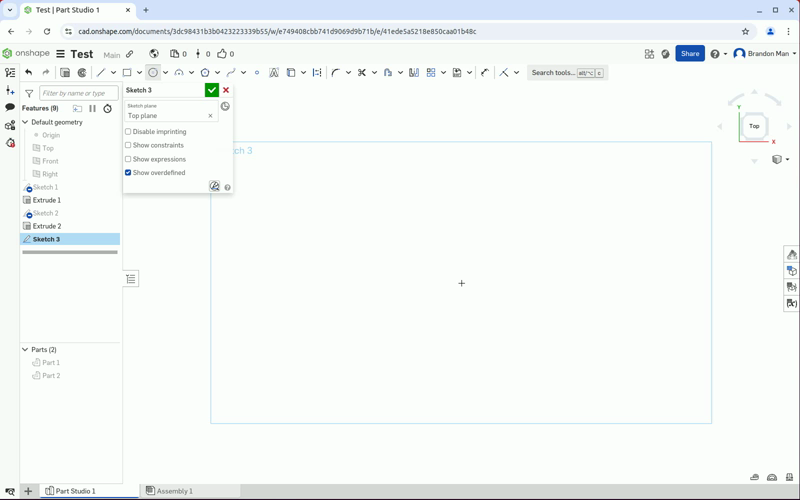
click(461, 282)
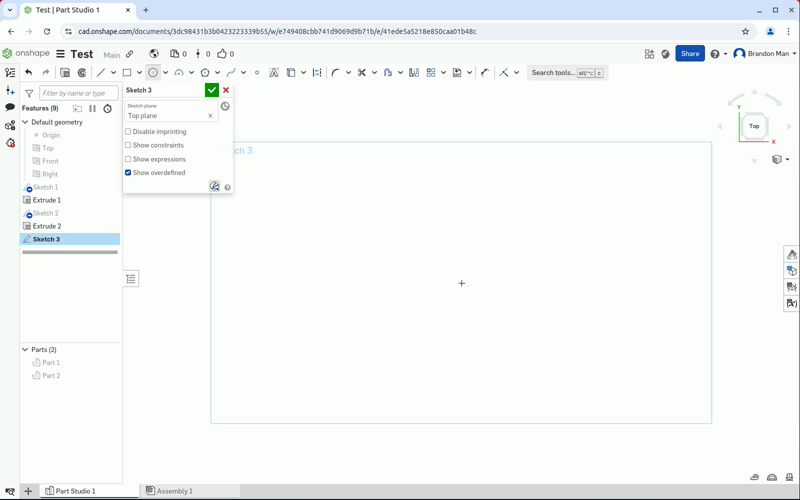
key_up(shift)
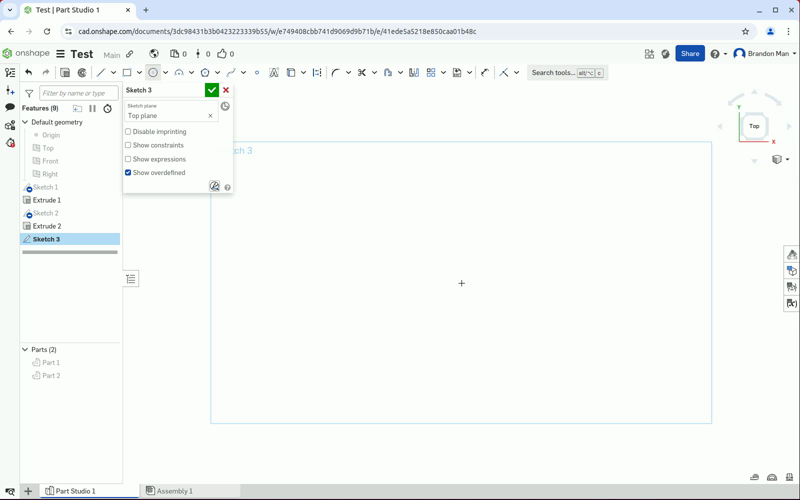
mouse_move(517, 282)
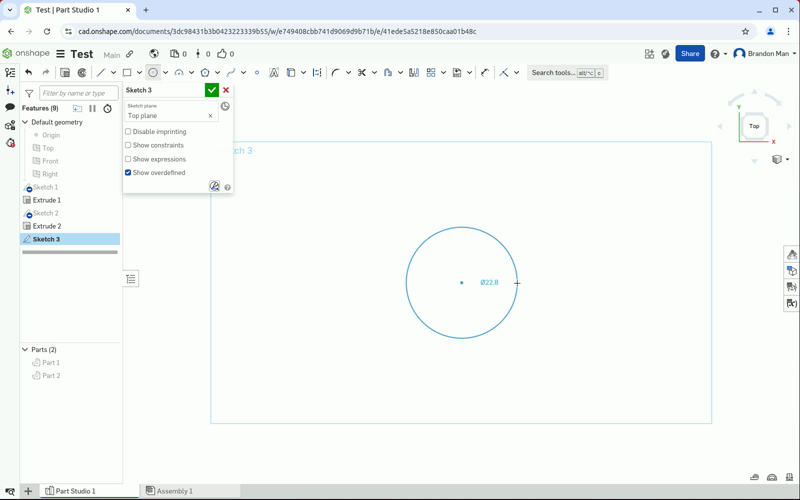
click(517, 282)
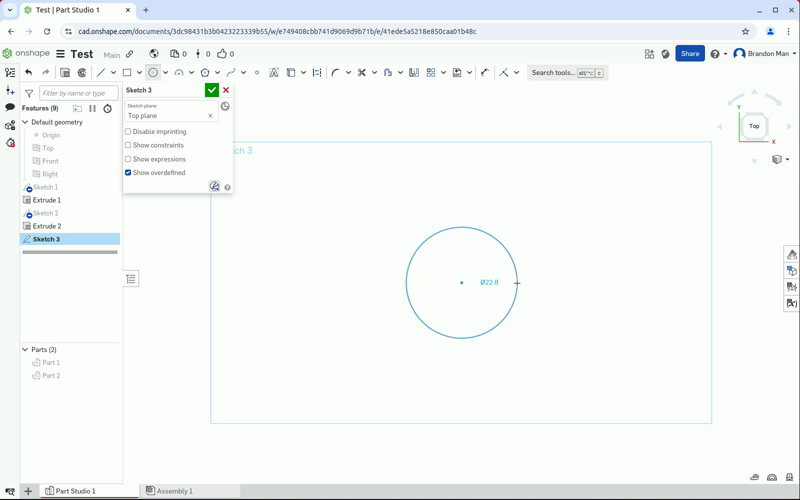
key(esc)
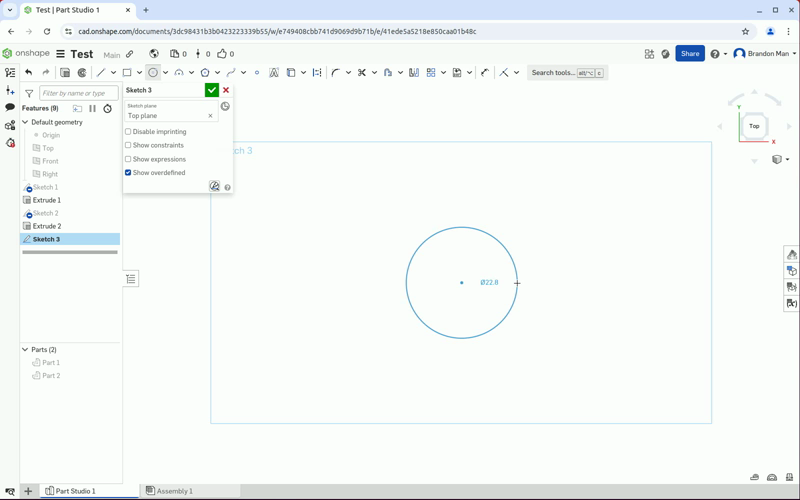
mouse_move(489, 302)
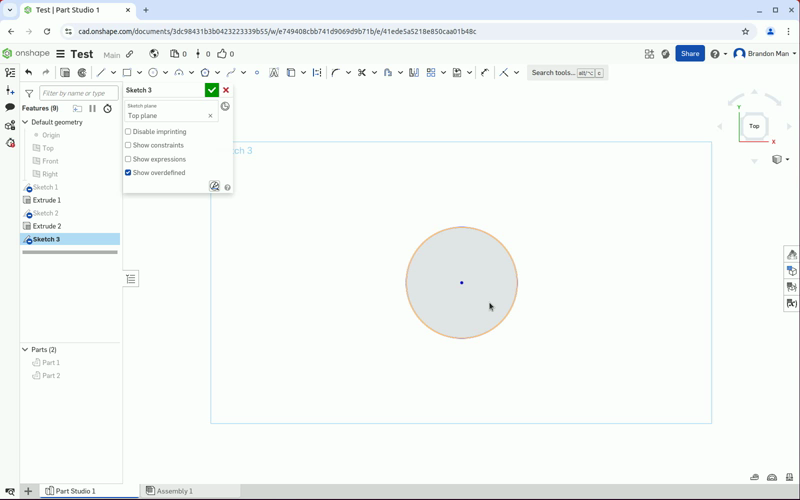
click(489, 302)
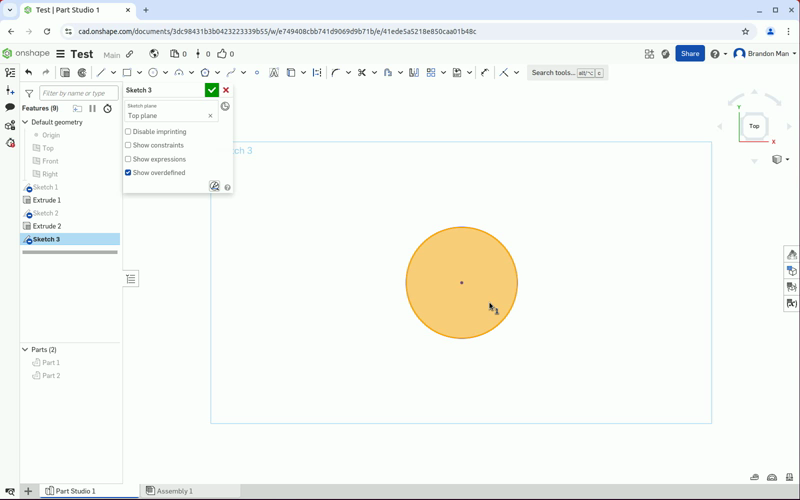
mouse_move(73, 352)
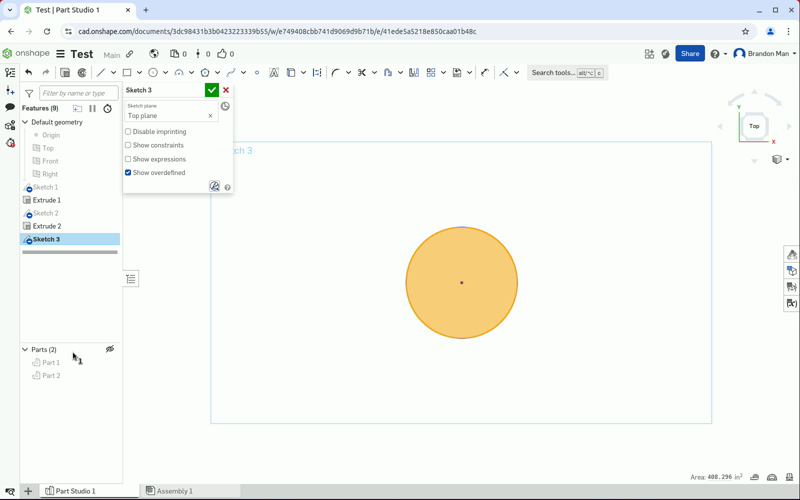
key(shift+y)
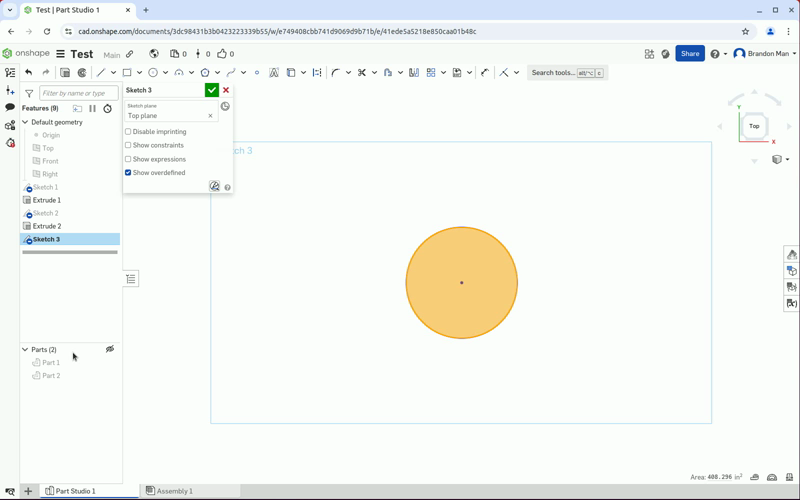
key(shift+e)
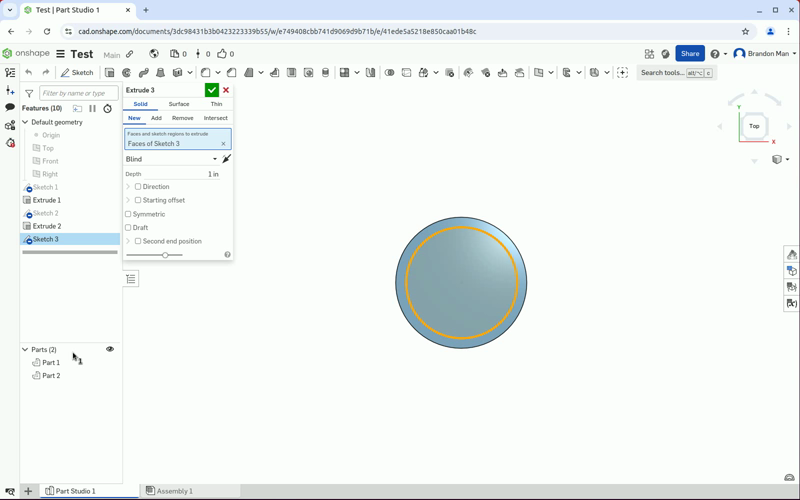
mouse_move(143, 106)
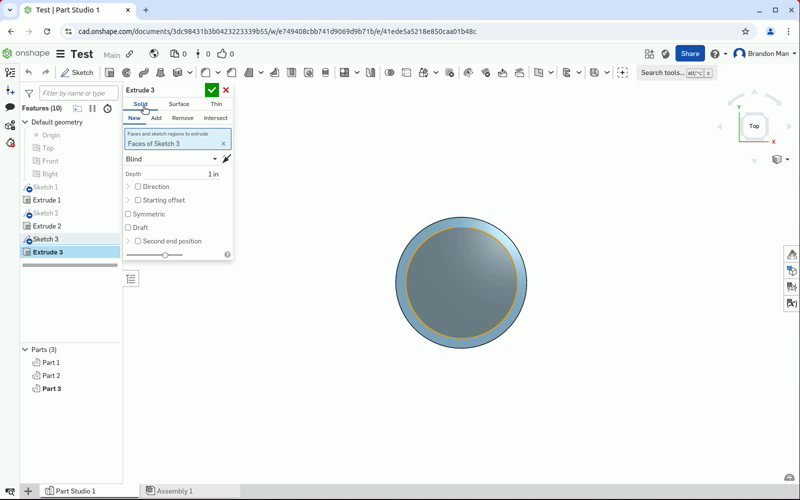
click(143, 106)
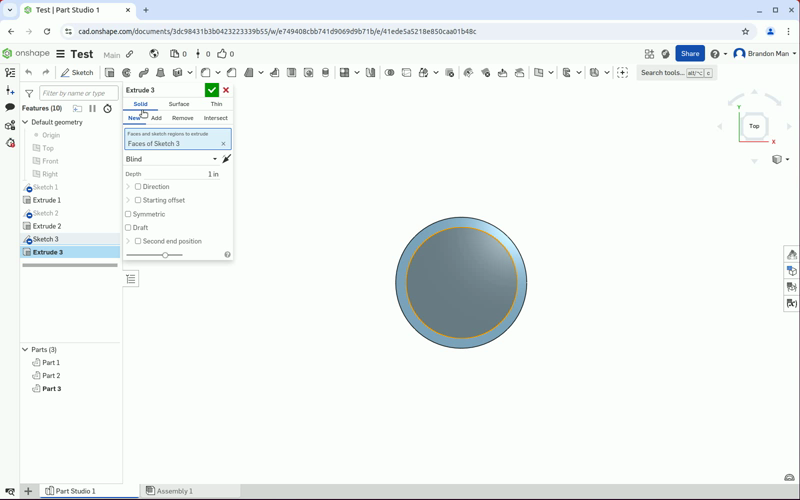
mouse_move(137, 120)
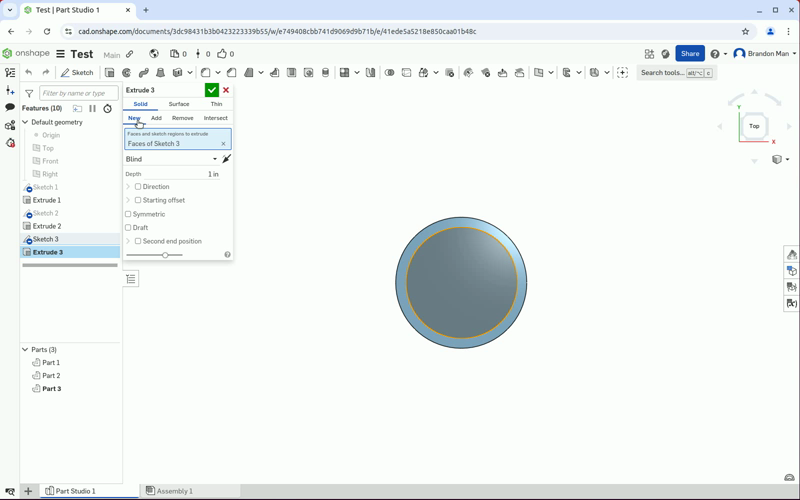
click(137, 120)
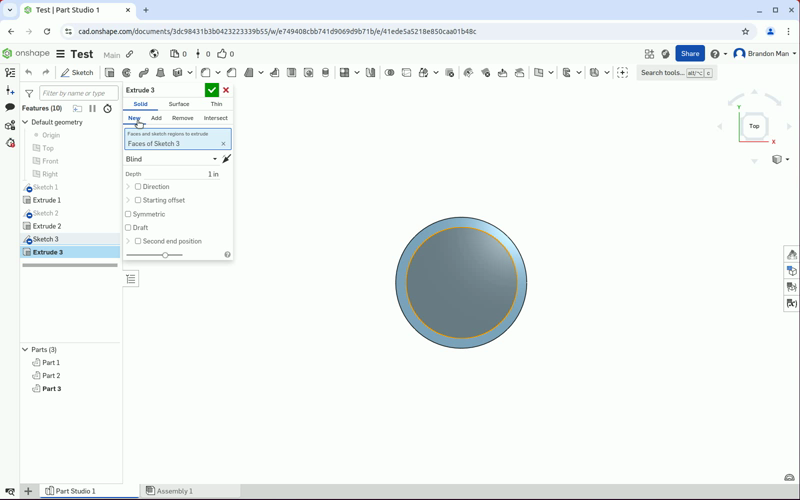
key(tab, 4)
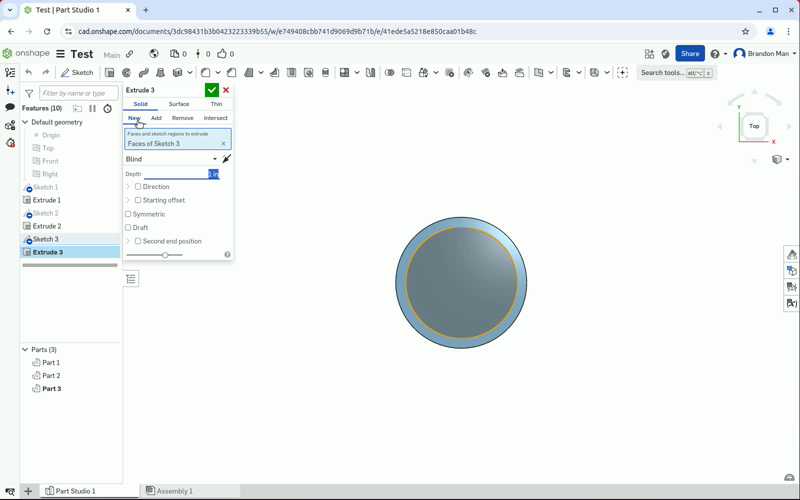
text(11.554)
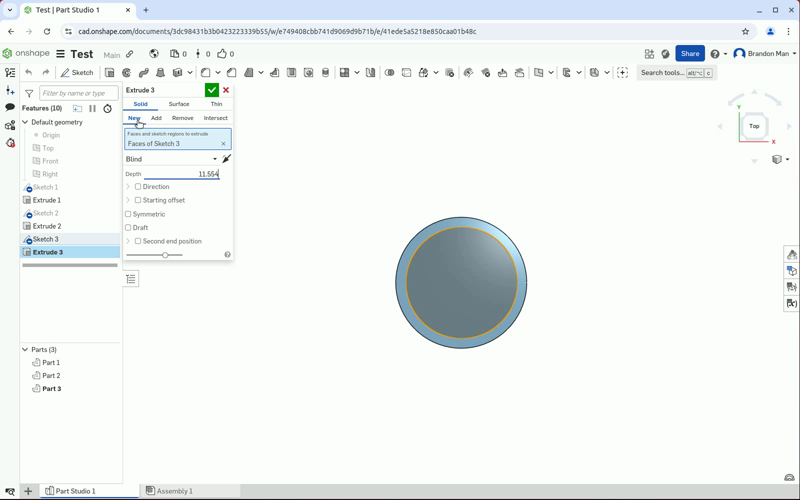
key(enter)
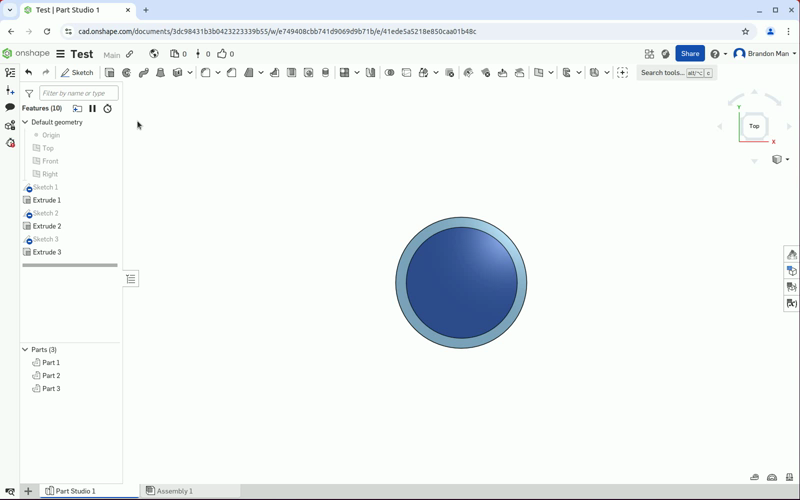
key(shift+h)
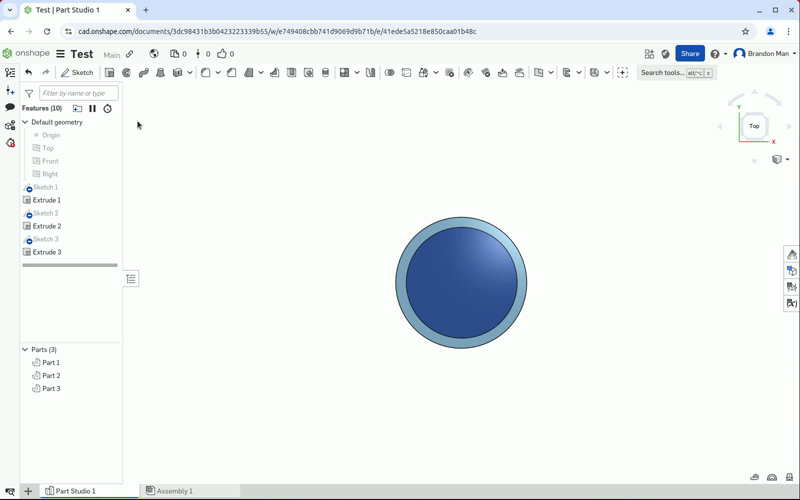
key(shift+h)
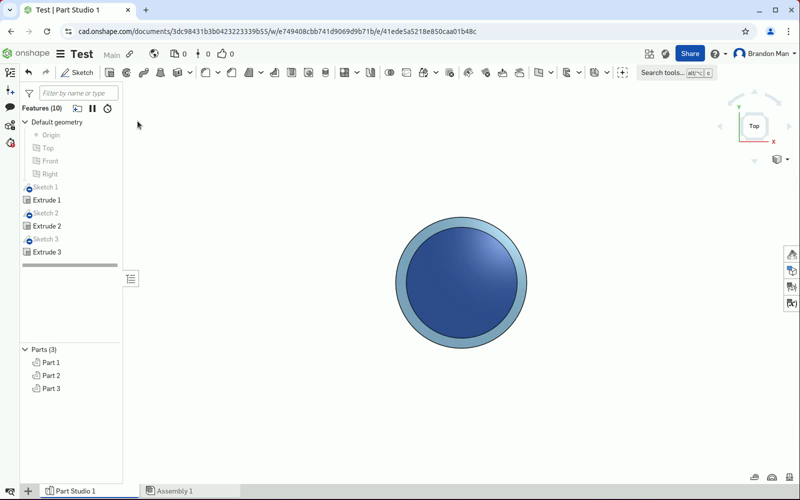
mouse_move(73, 189)
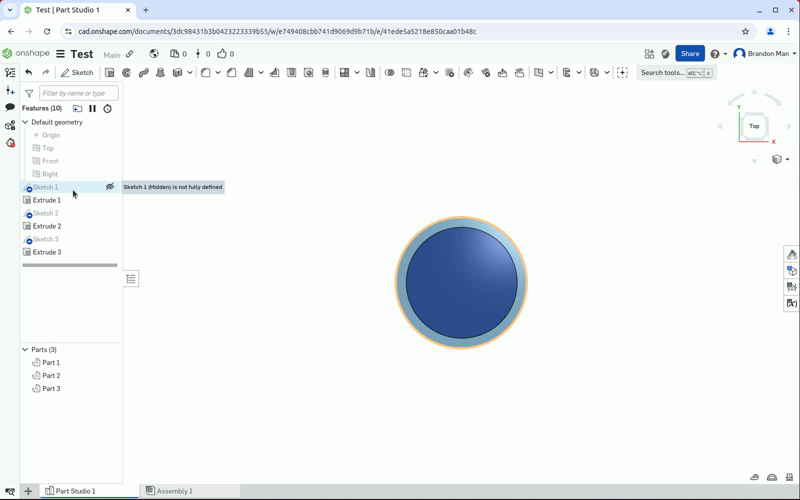
click(73, 189)
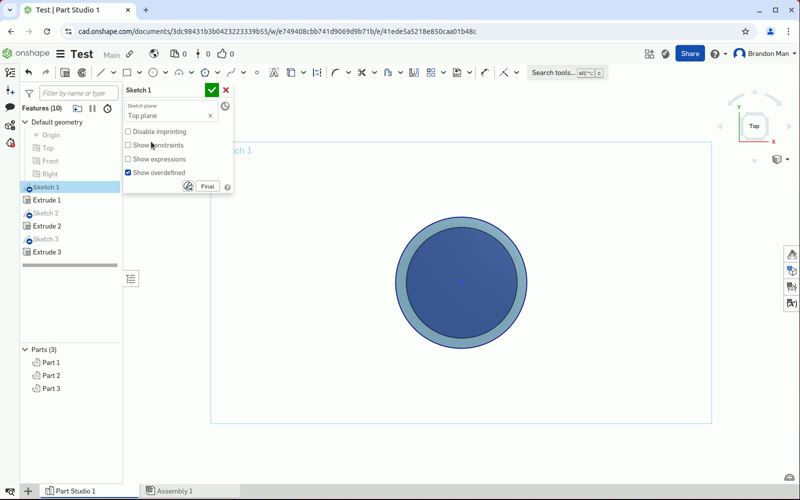
mouse_move(229, 92)
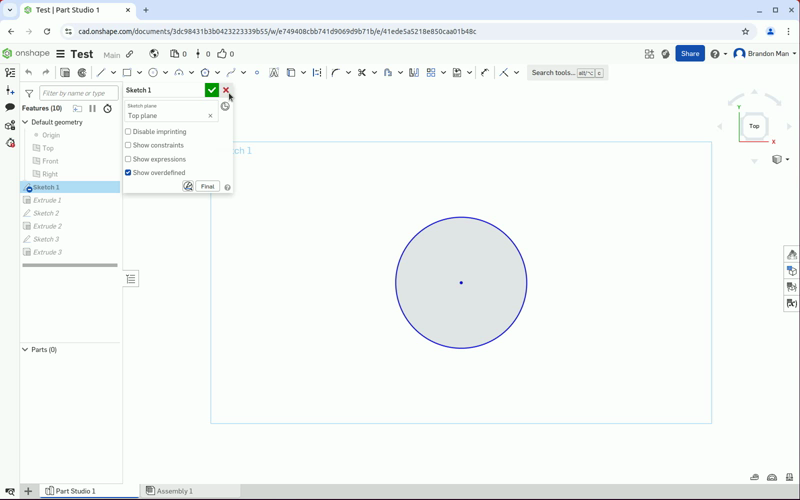
click(229, 92)
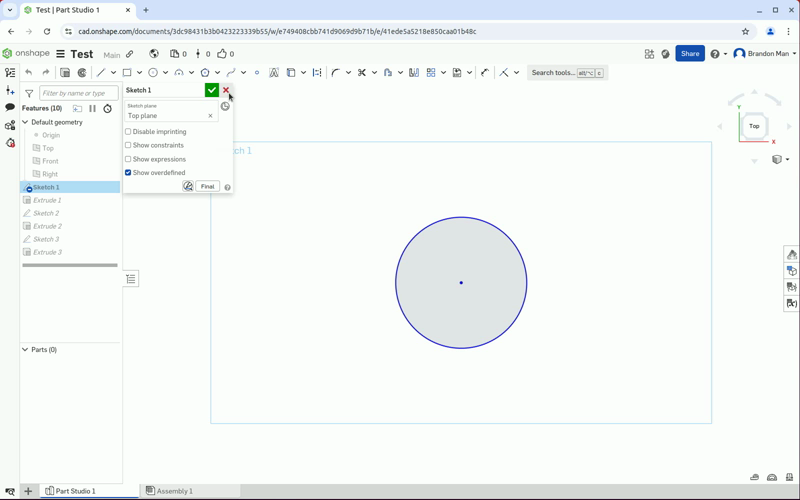
key(shift+s)
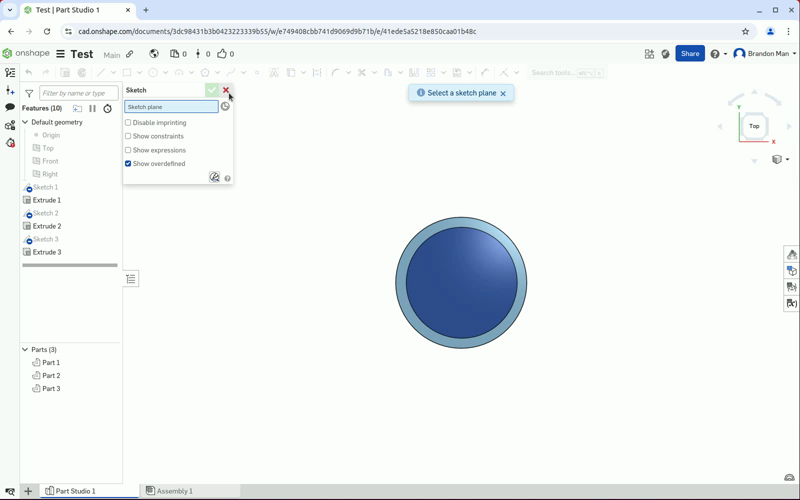
mouse_move(73, 150)
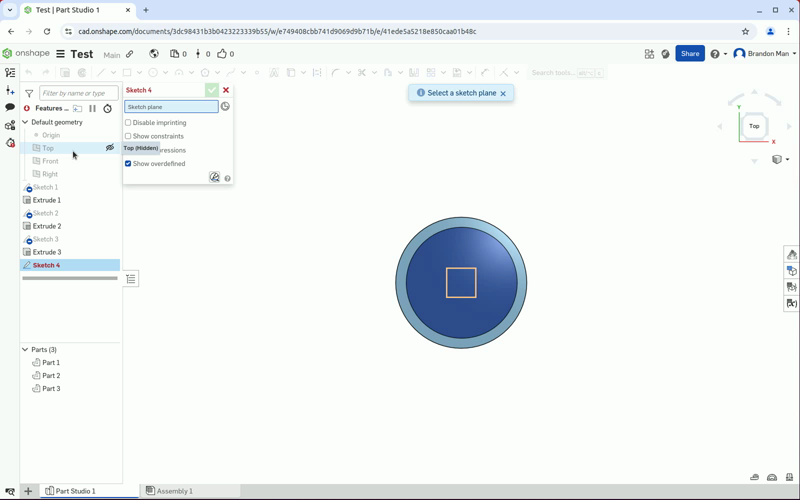
click(73, 150)
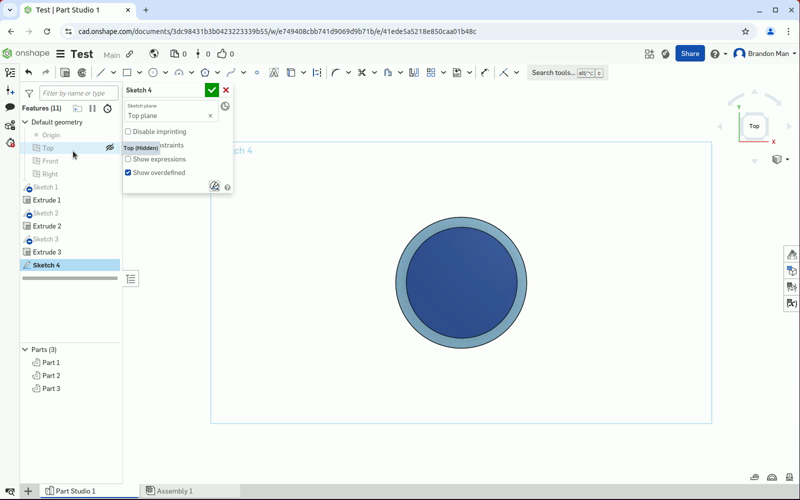
mouse_move(73, 352)
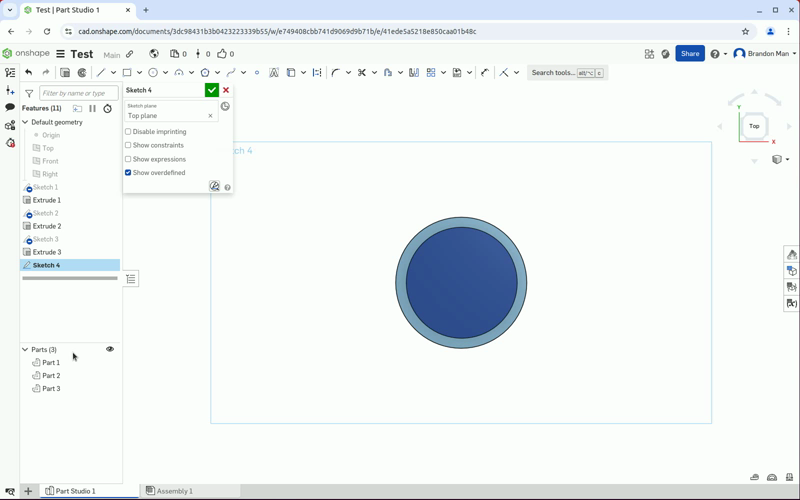
key(y)
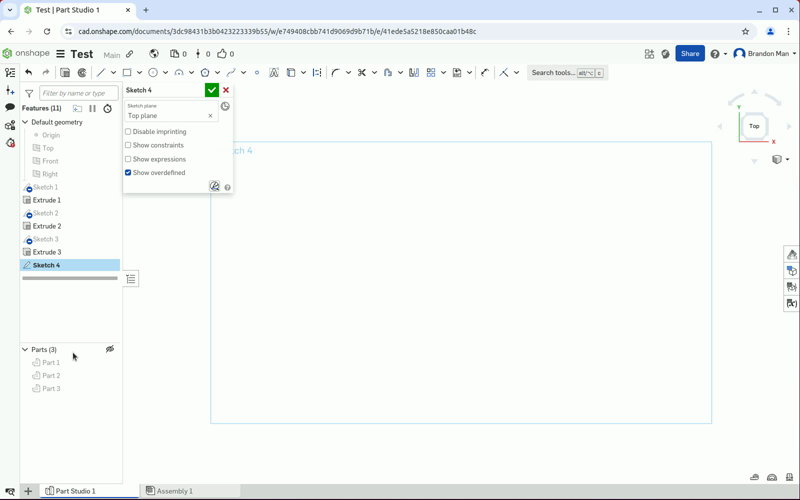
key(c)
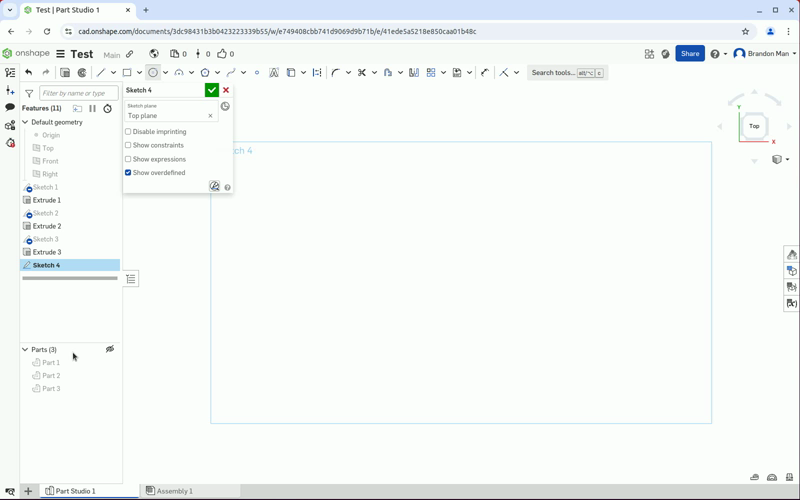
key_down(shift)
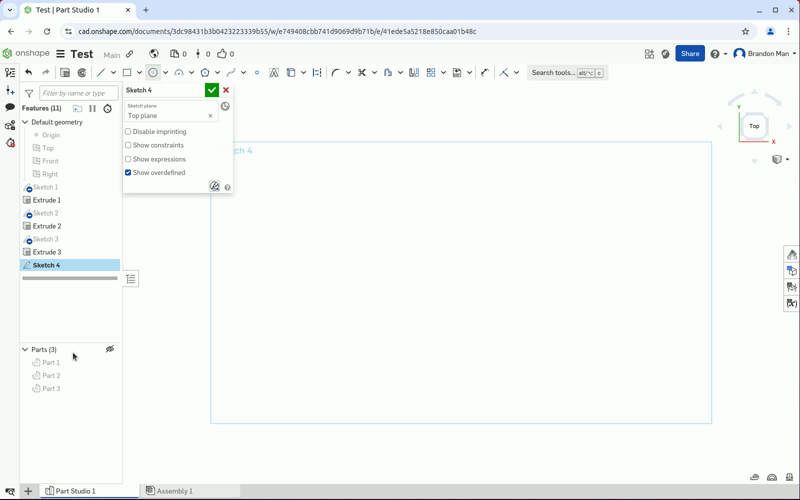
mouse_move(461, 282)
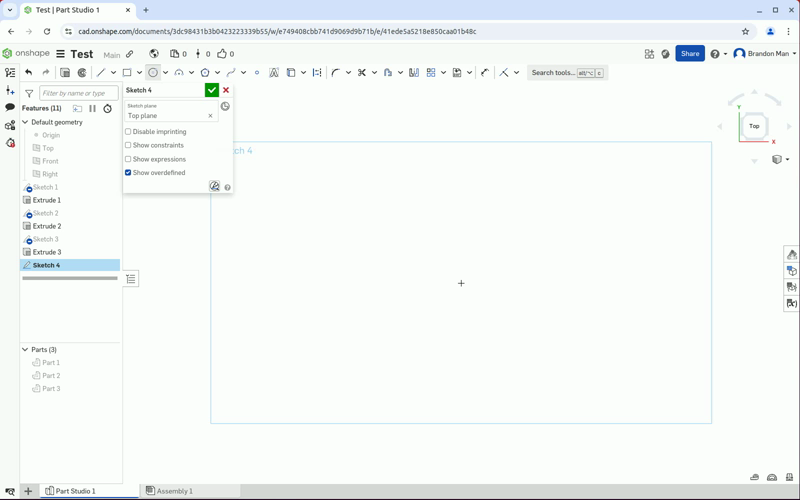
click(461, 282)
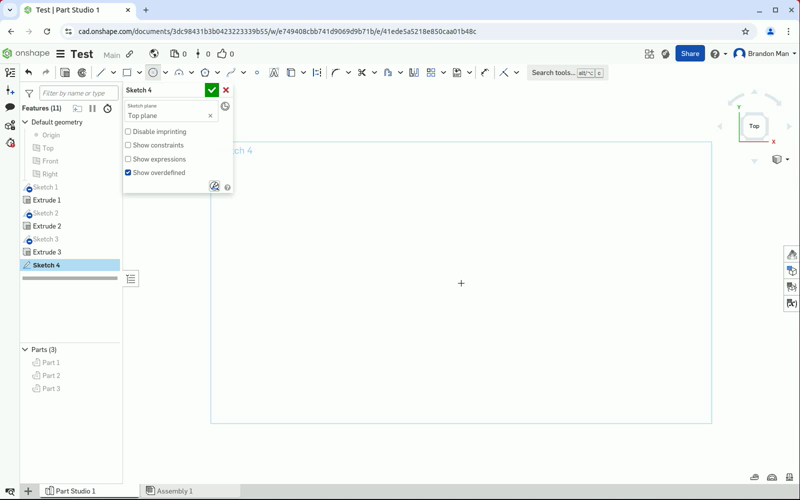
key_up(shift)
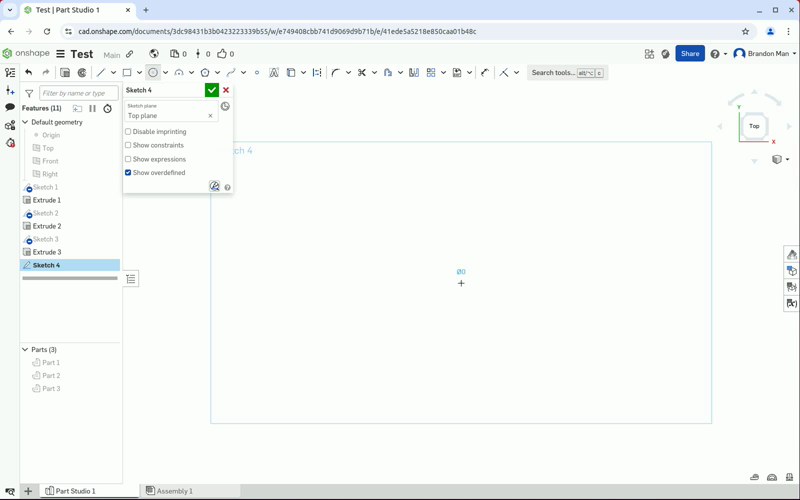
mouse_move(526, 282)
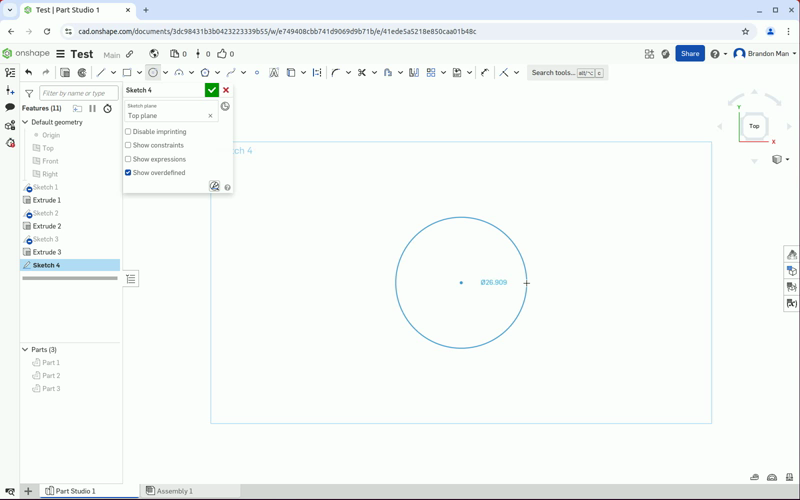
click(526, 282)
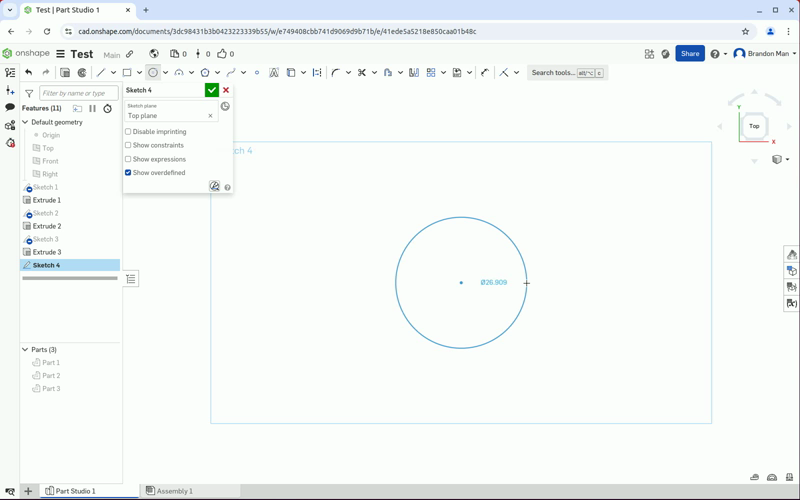
key(esc)
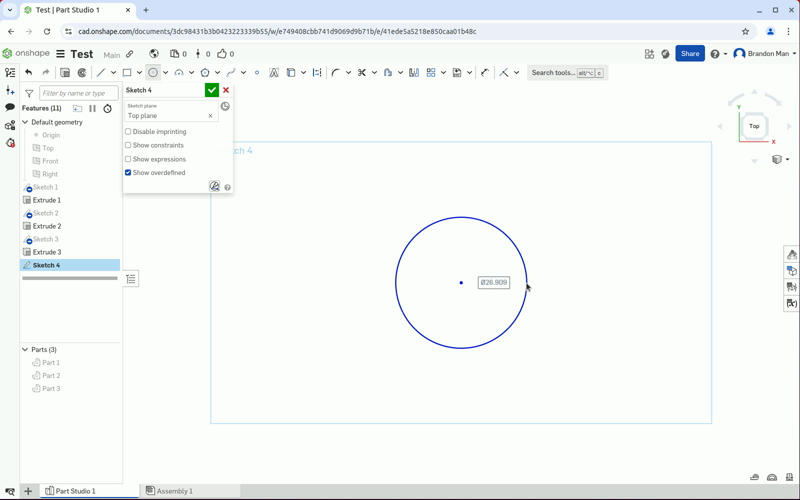
mouse_move(443, 320)
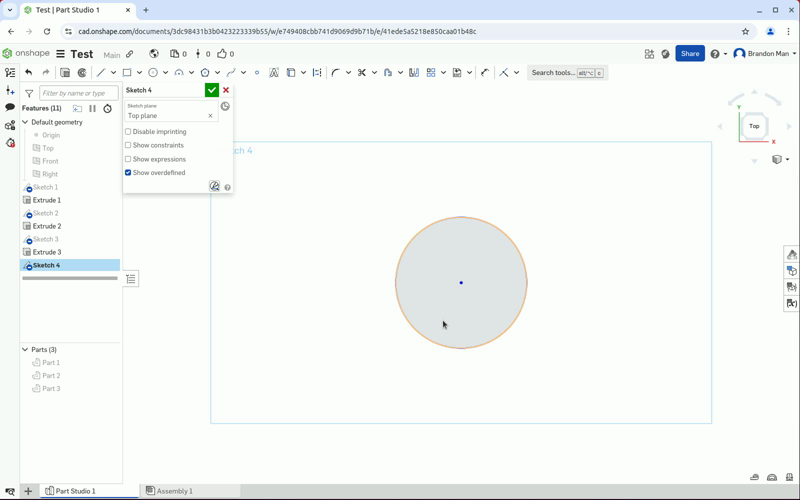
click(443, 320)
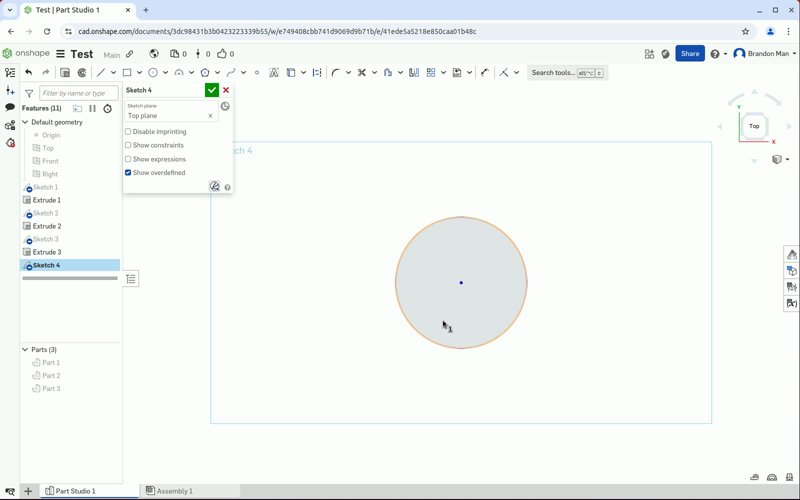
mouse_move(73, 352)
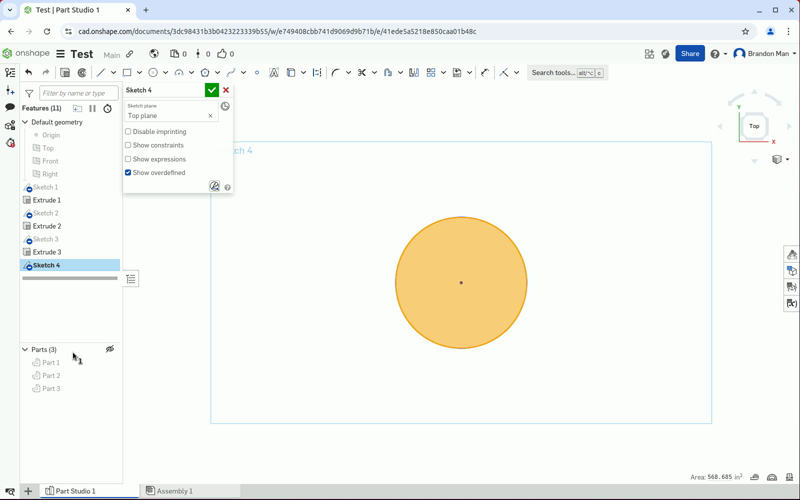
key(shift+y)
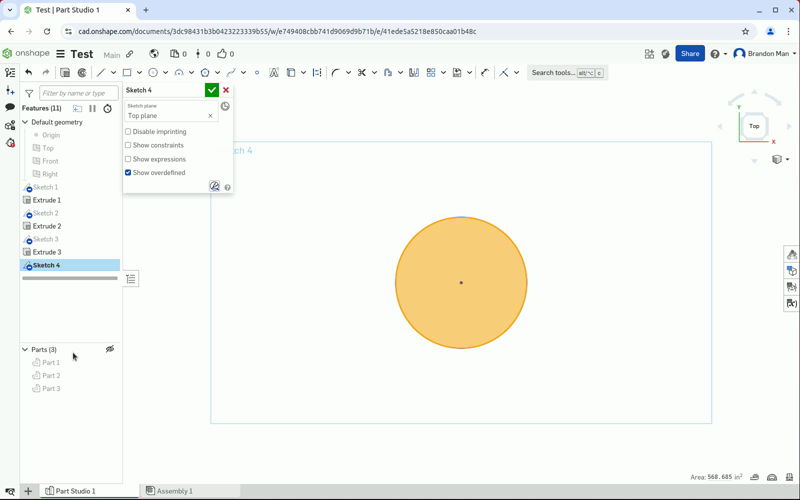
key(shift+e)
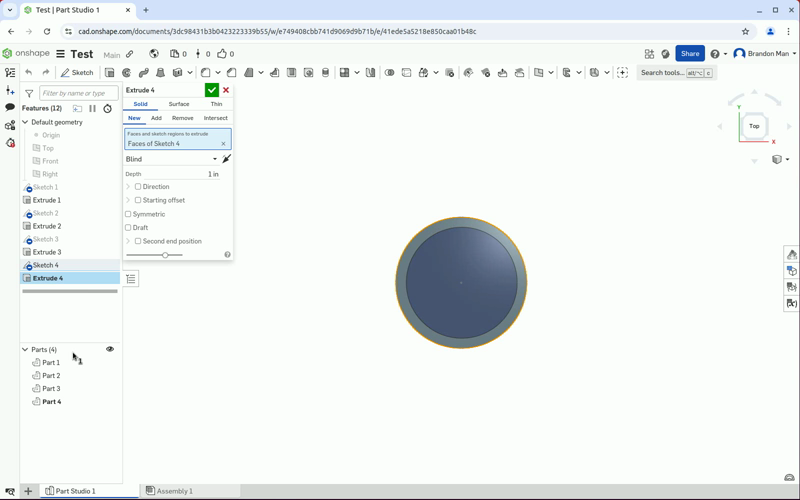
mouse_move(143, 106)
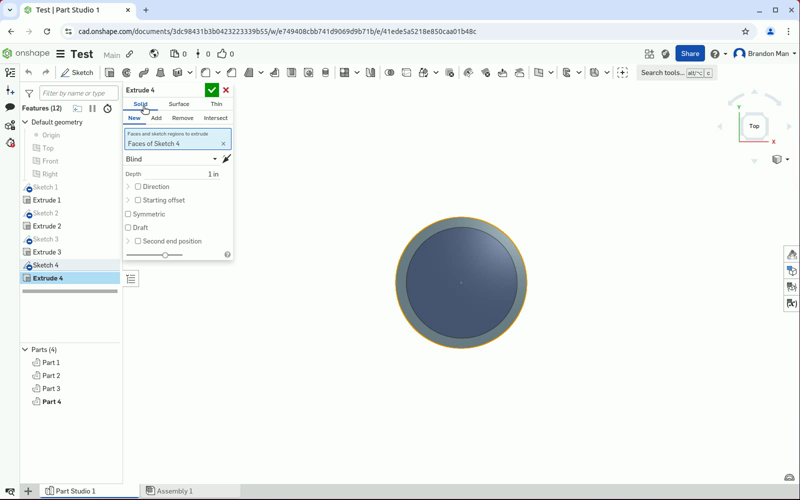
click(143, 106)
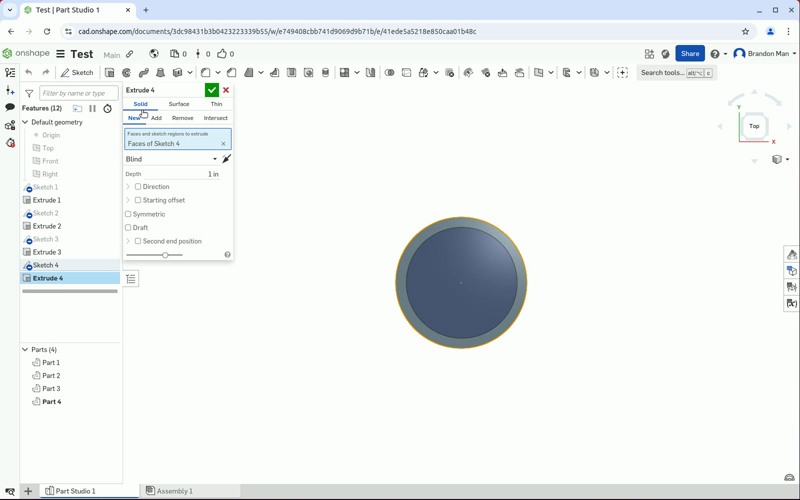
mouse_move(137, 120)
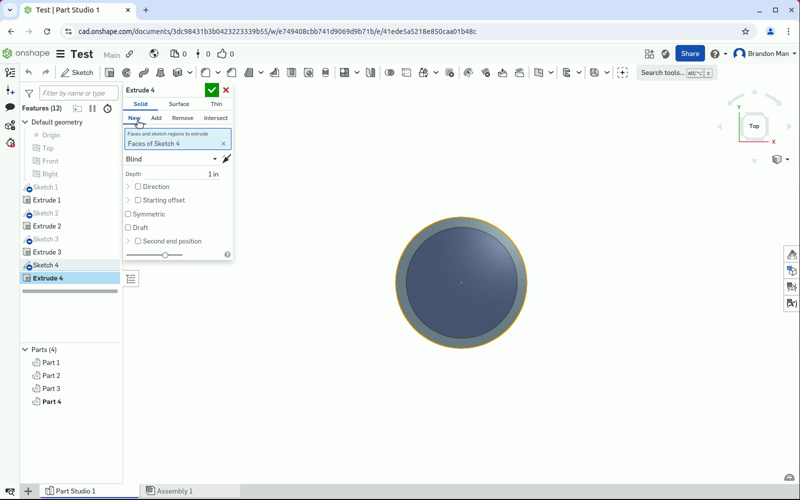
click(137, 120)
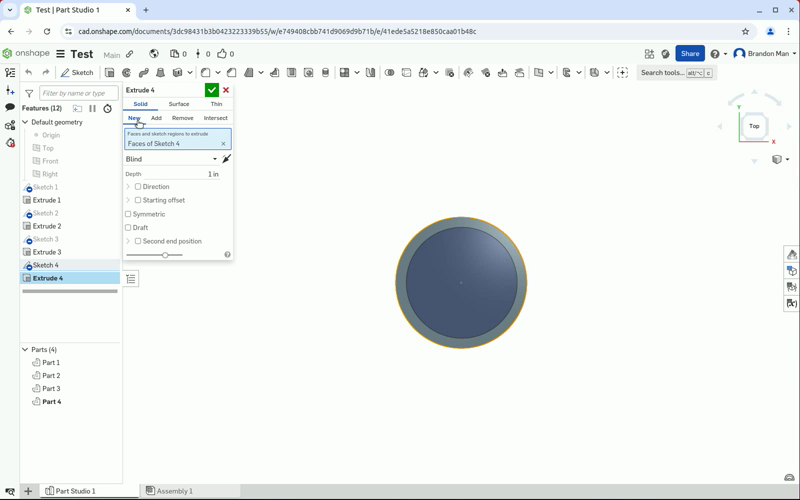
key(tab, 4)
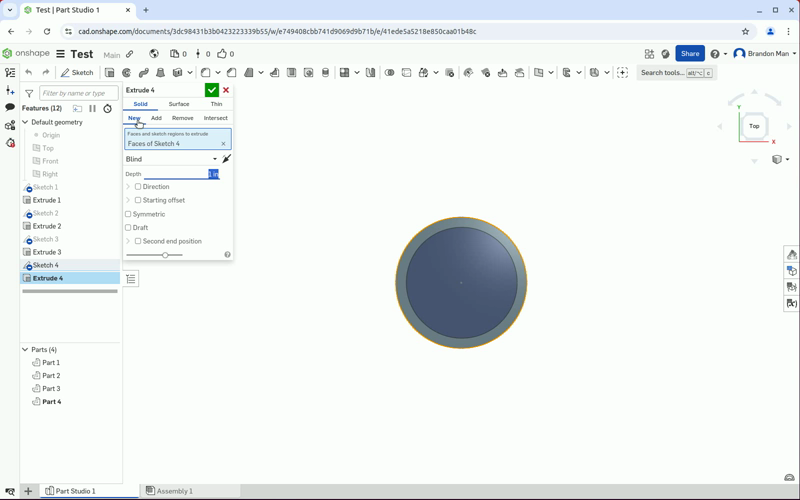
text(23.108)
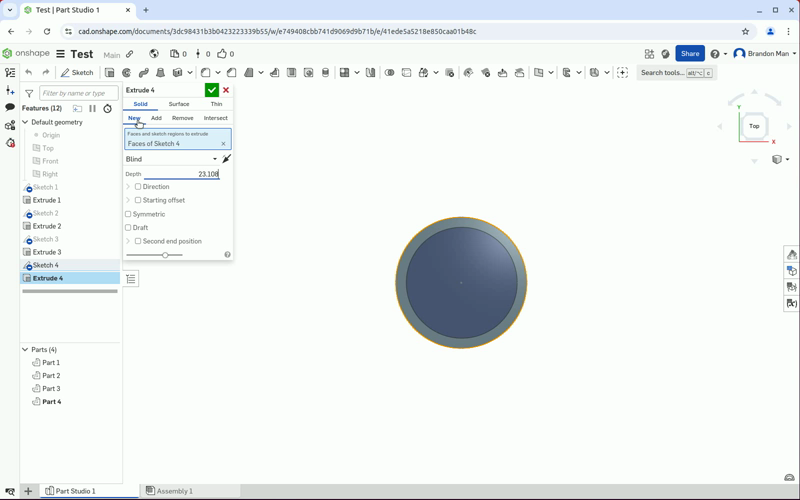
key(enter)
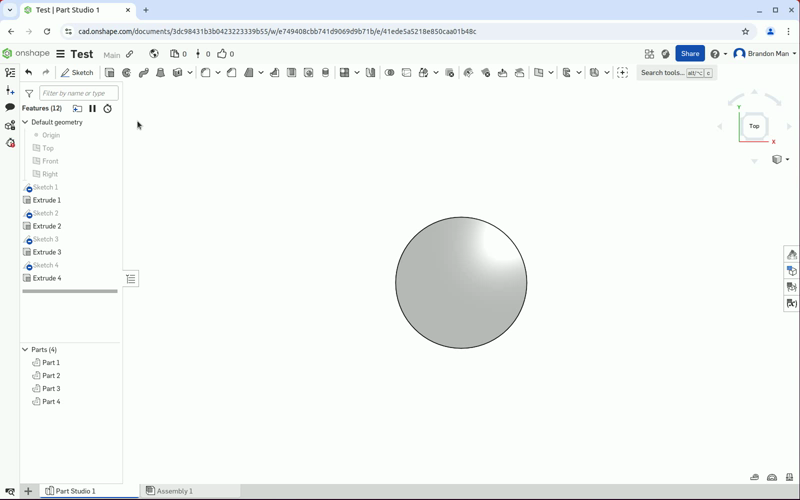
key(shift+h)
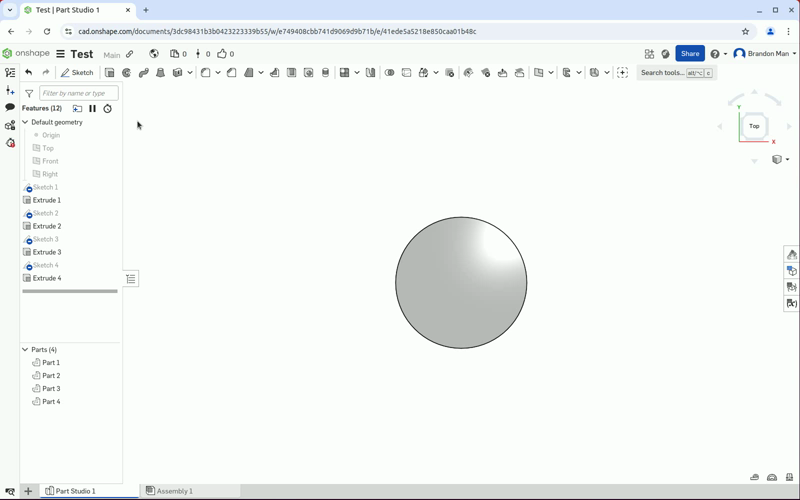
key(shift+h)
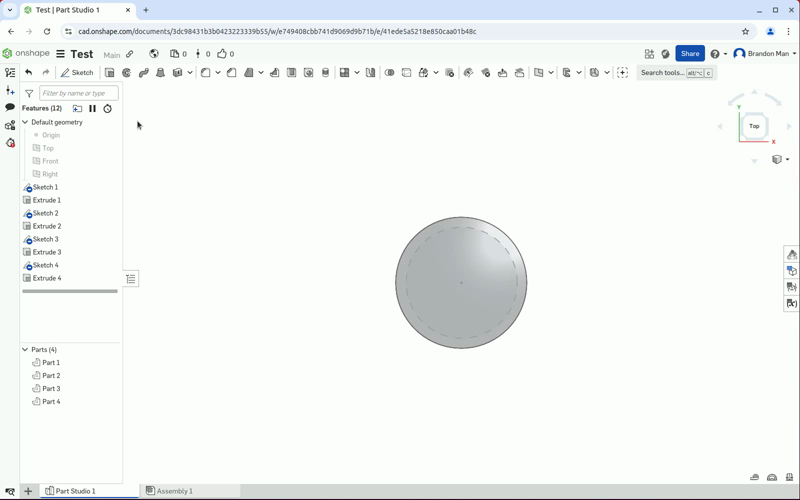
key(shift+7)
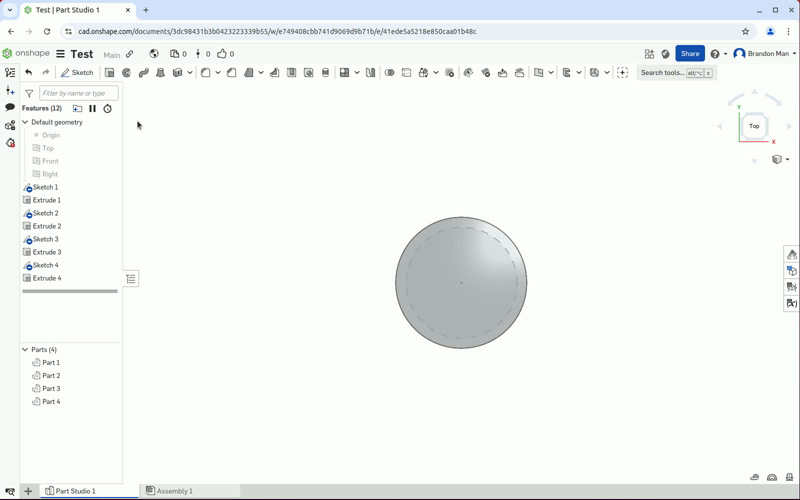
key(up, 3)
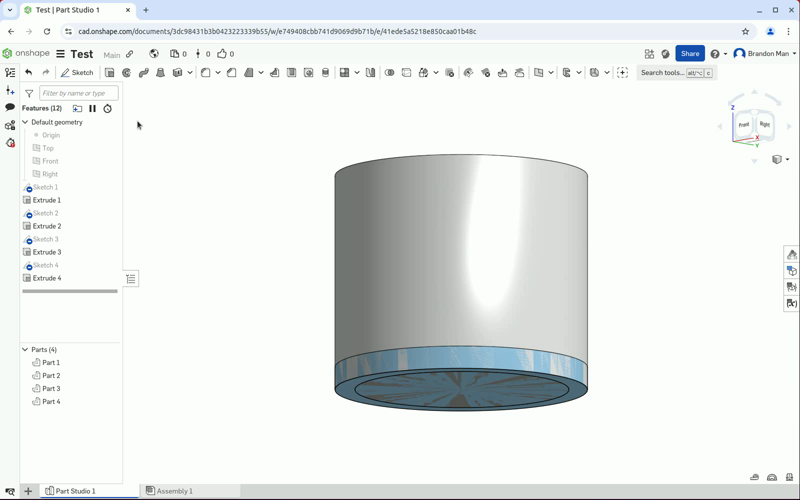
key(left, 3)
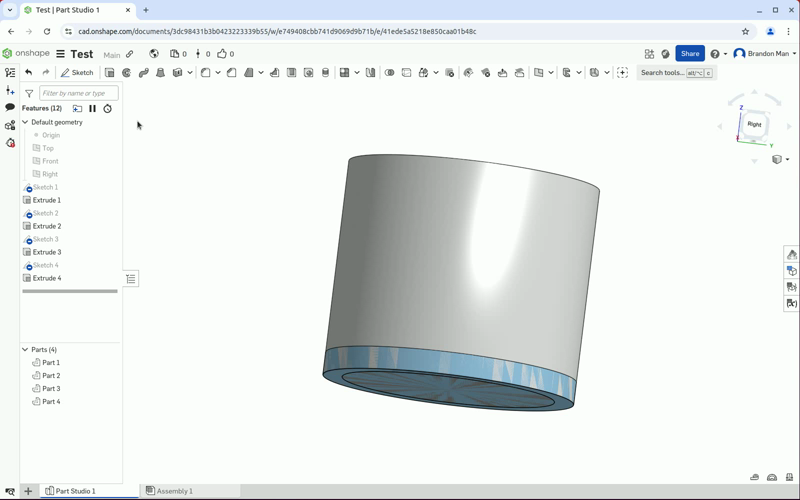
key(right, 3)
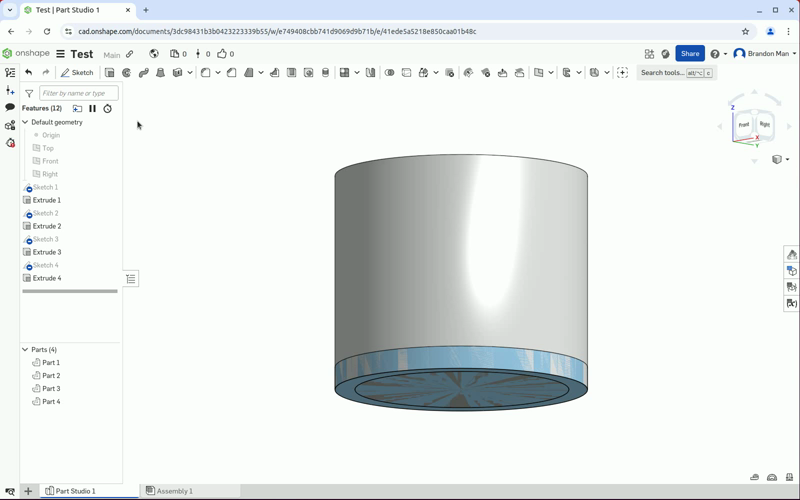
key(down, 3)
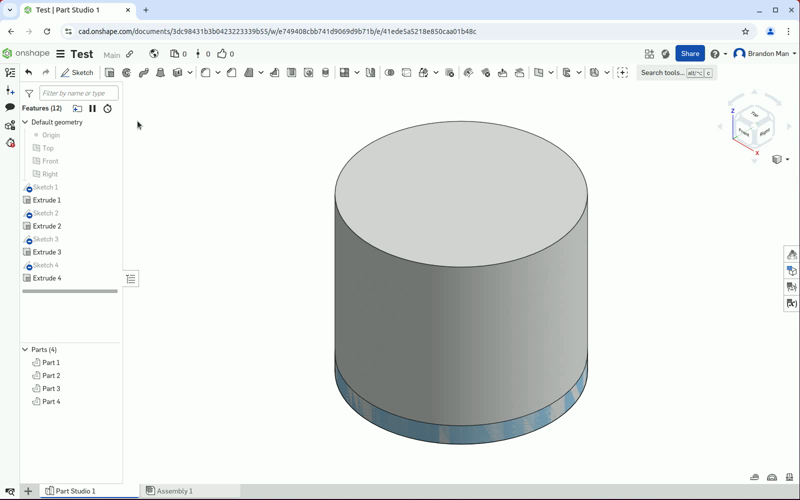
mouse_move(73, 189)
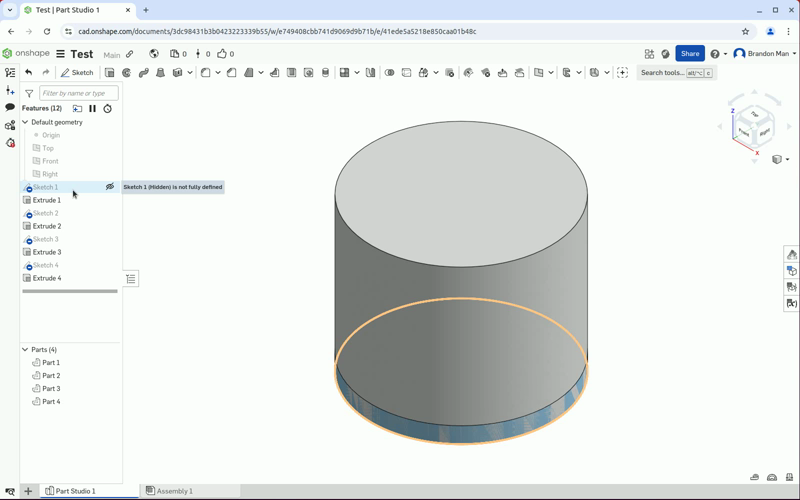
click(73, 189)